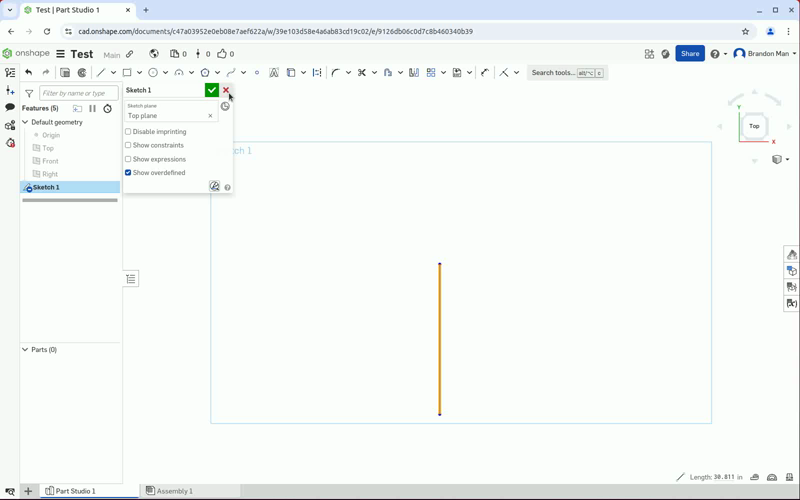
key(shift+h)
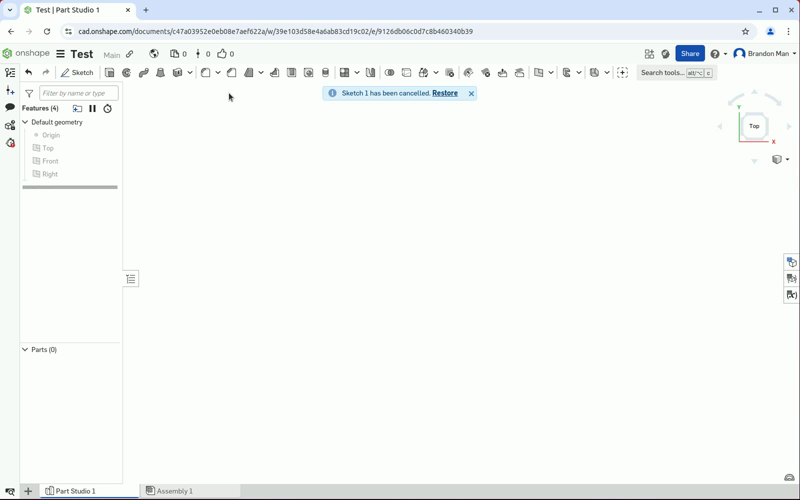
mouse_move(73, 352)
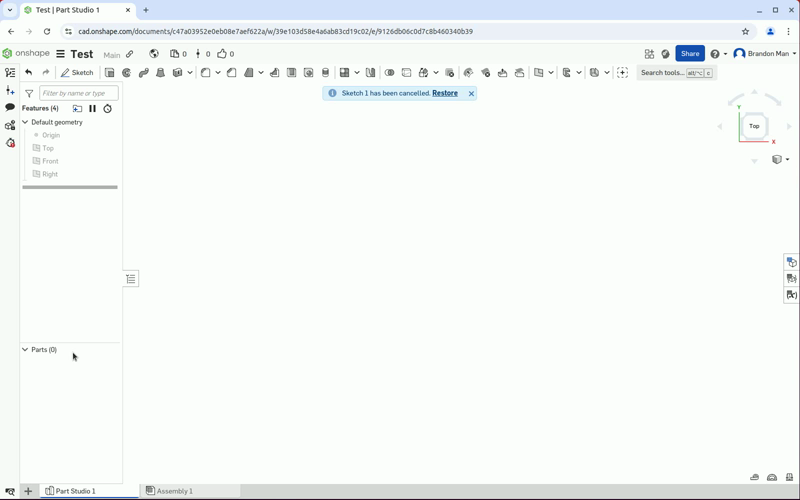
key(y)
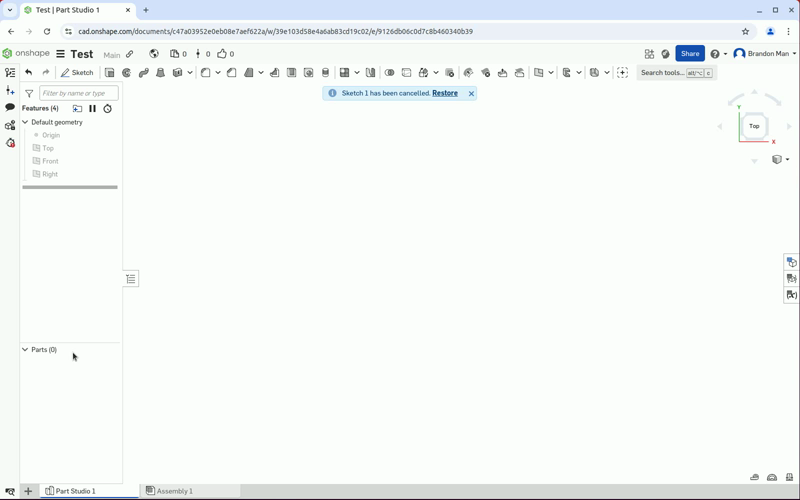
key(shift+p)
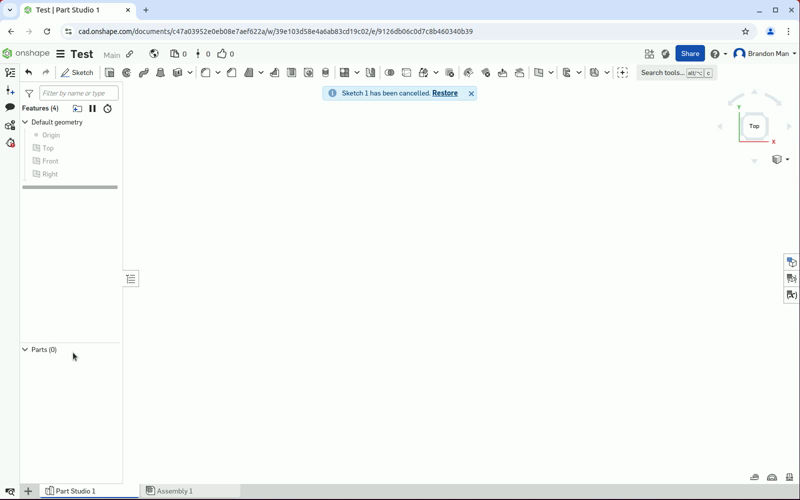
key(space)
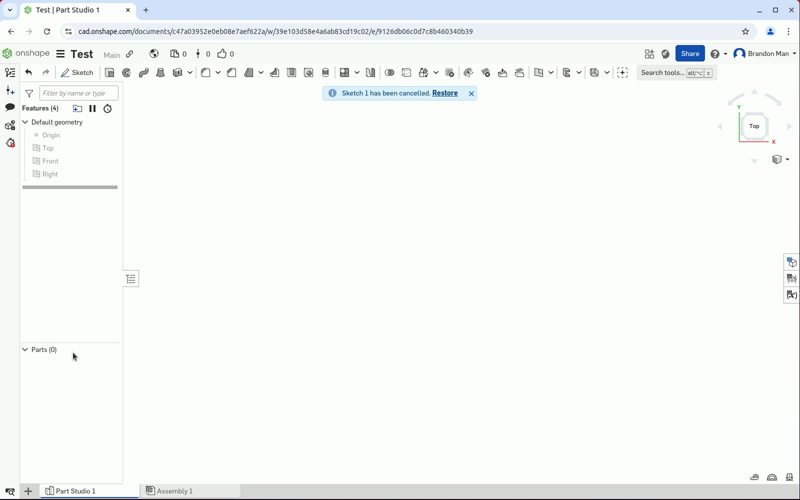
key_down(shift)
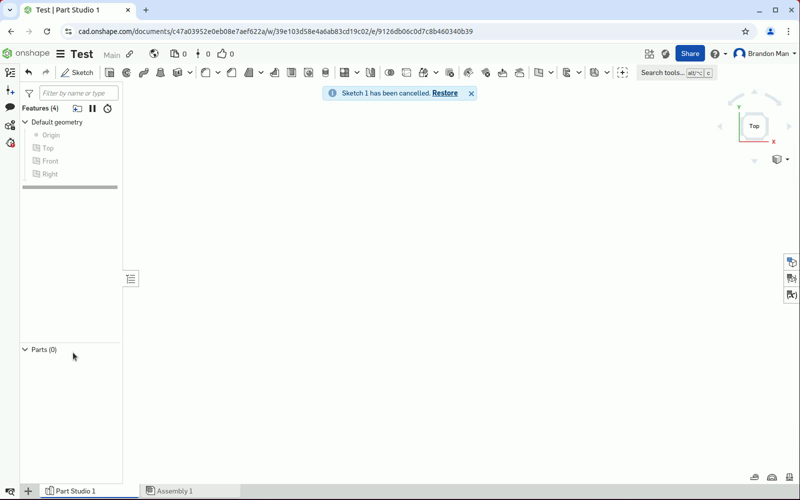
key(up)
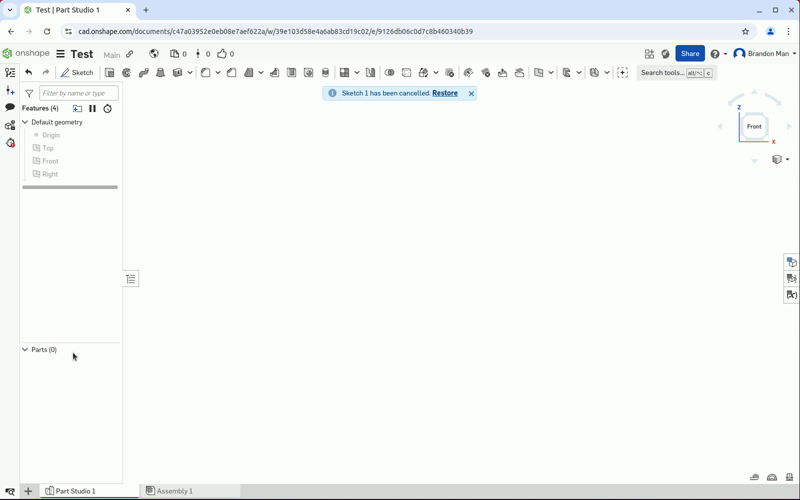
key_up(shift)
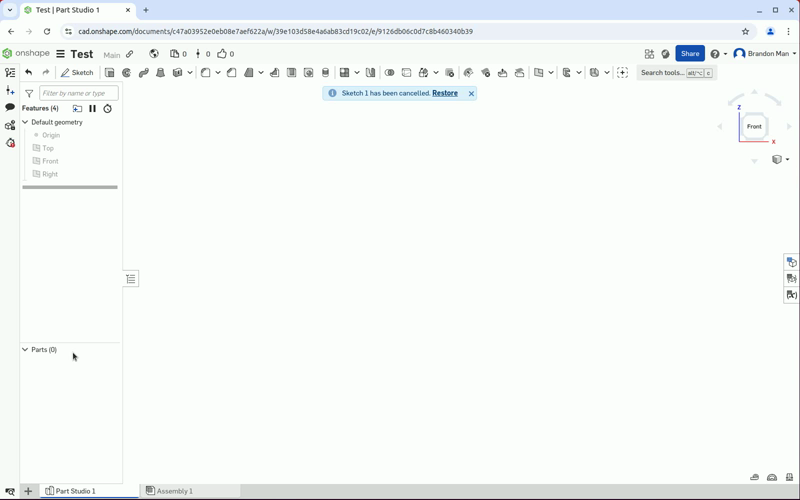
key(space)
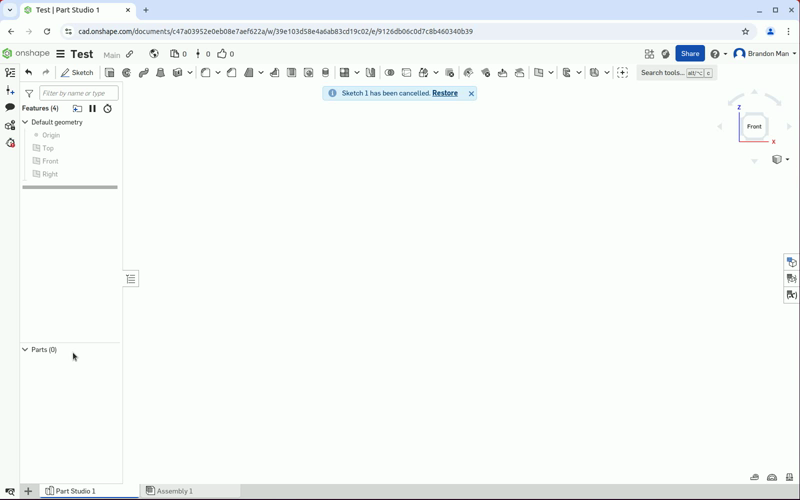
key_down(shift)
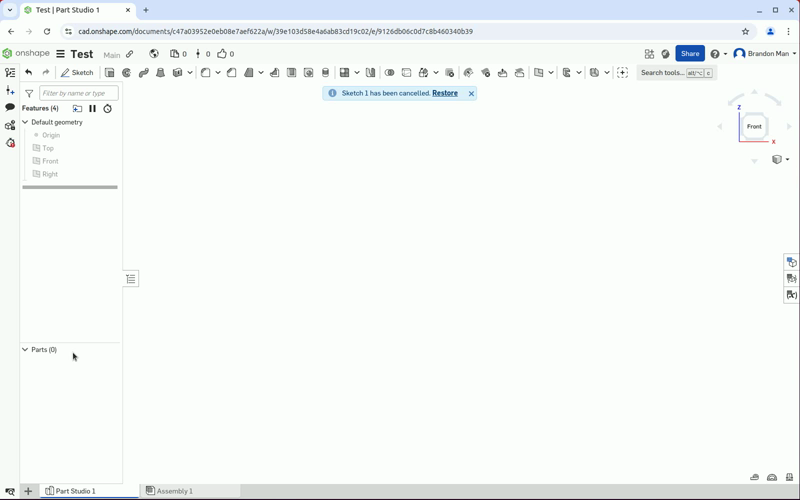
key(left)
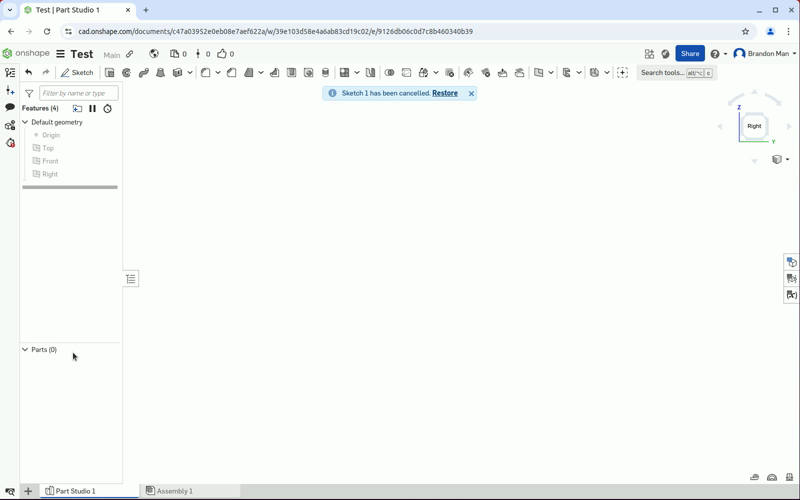
key_up(shift)
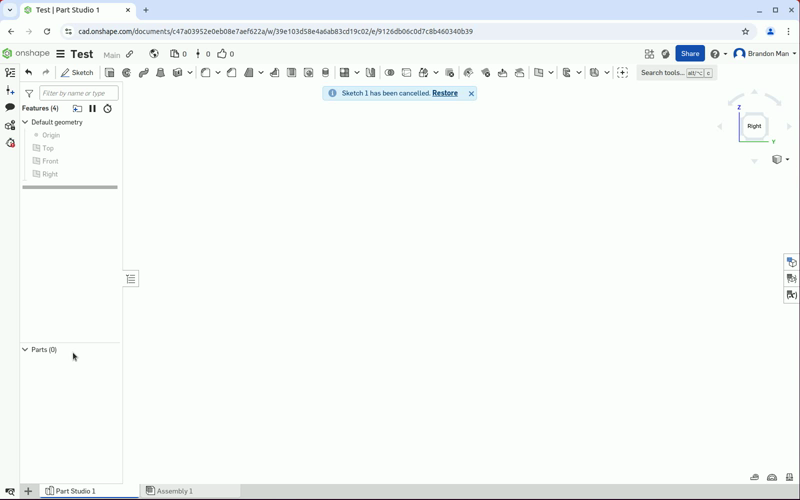
mouse_move(73, 352)
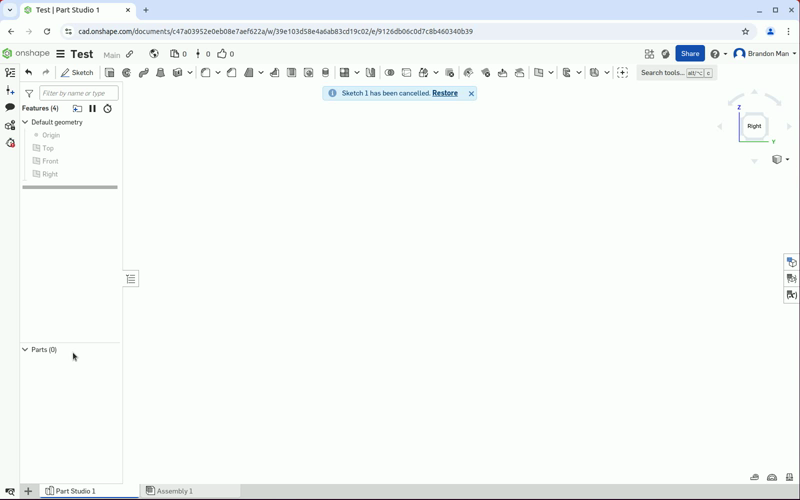
key(shift+y)
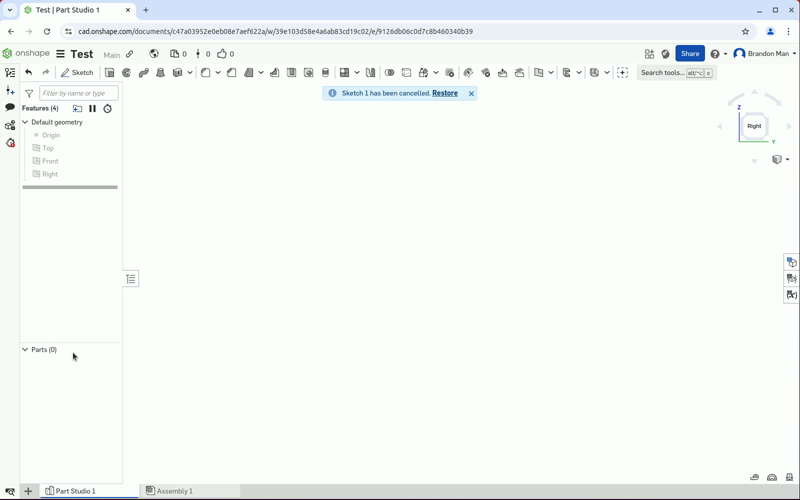
key(shift+s)
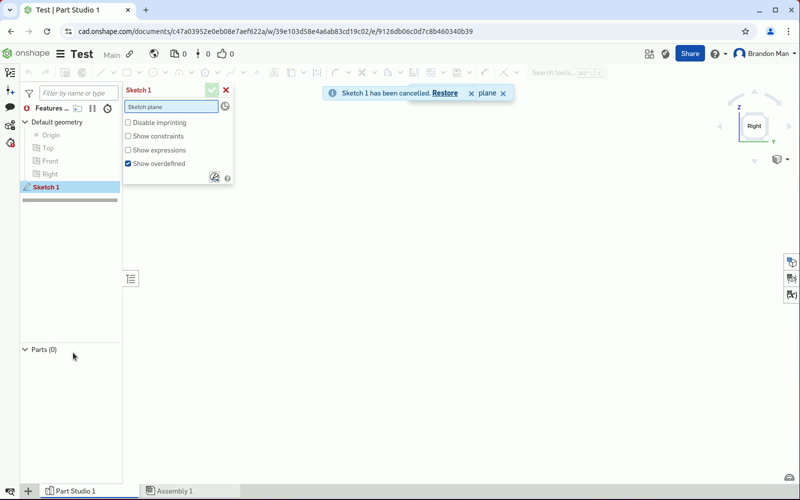
mouse_move(73, 176)
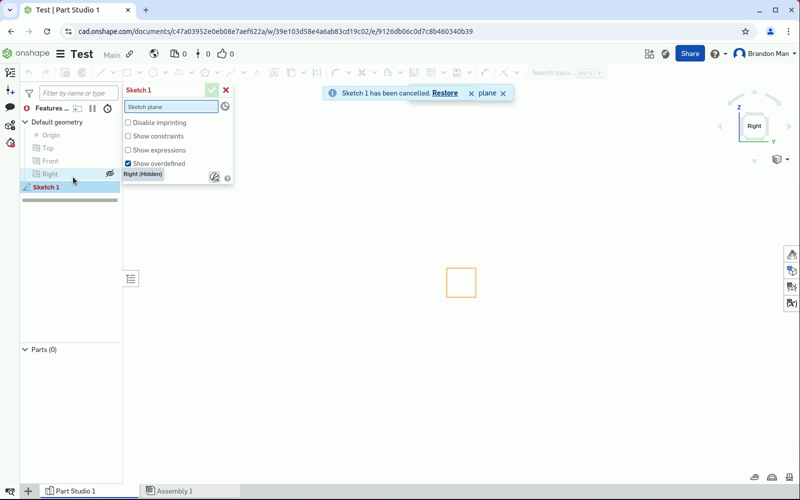
click(73, 176)
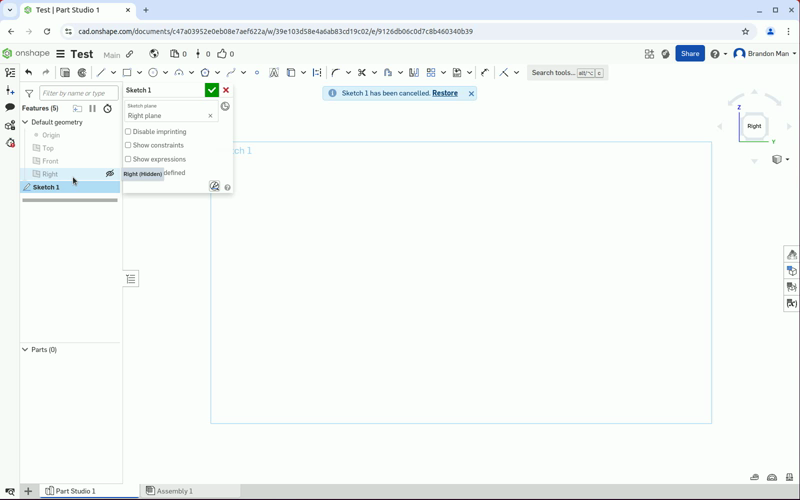
mouse_move(73, 352)
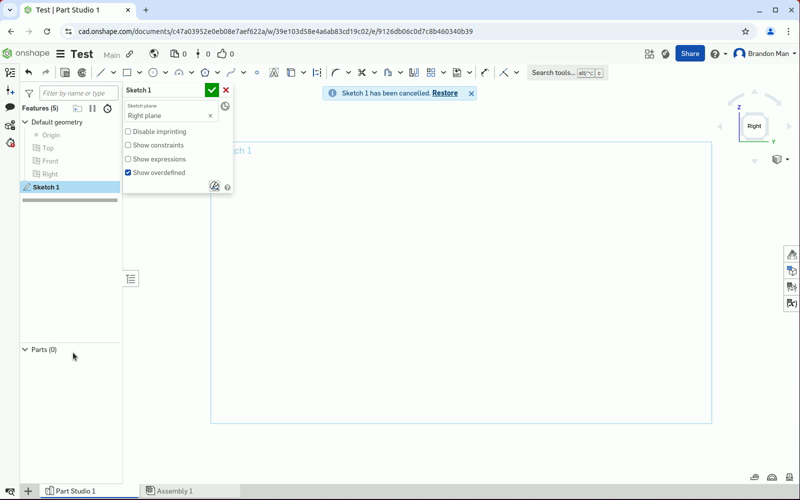
key(y)
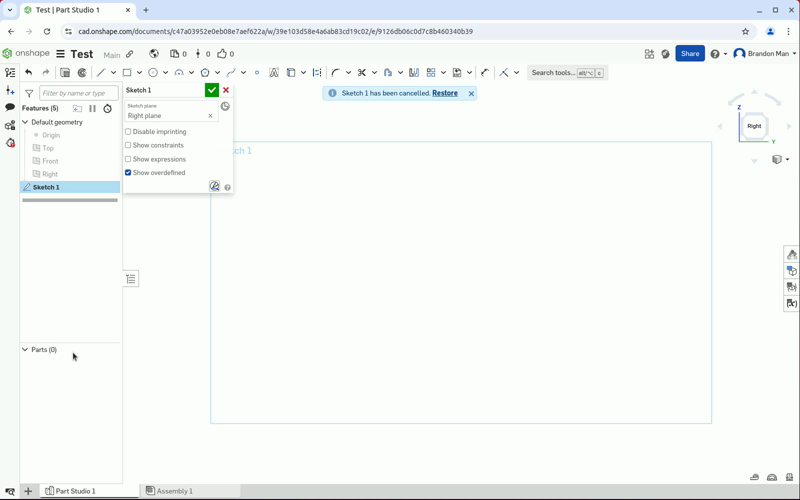
key(l)
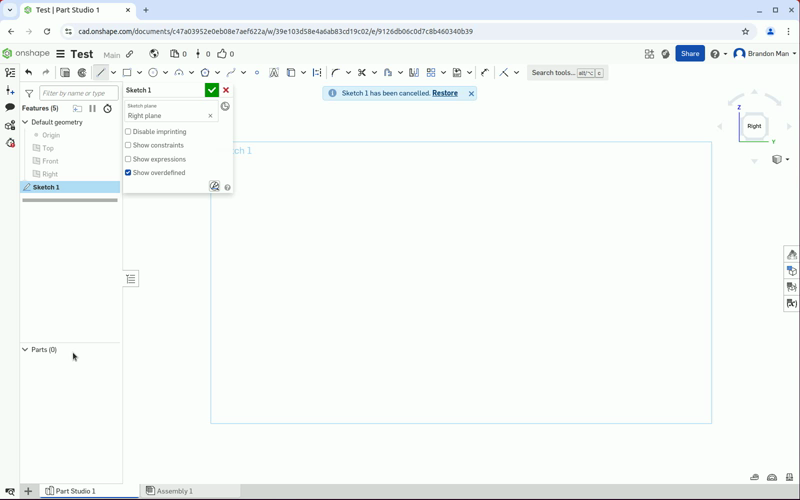
key_down(shift)
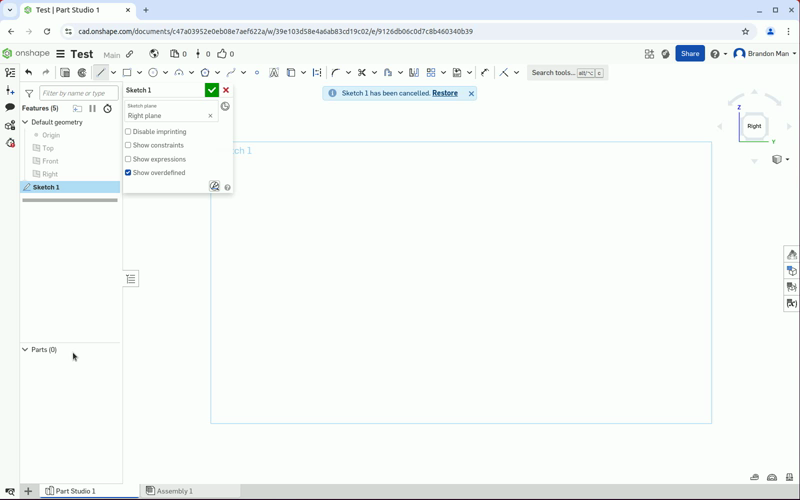
mouse_move(348, 380)
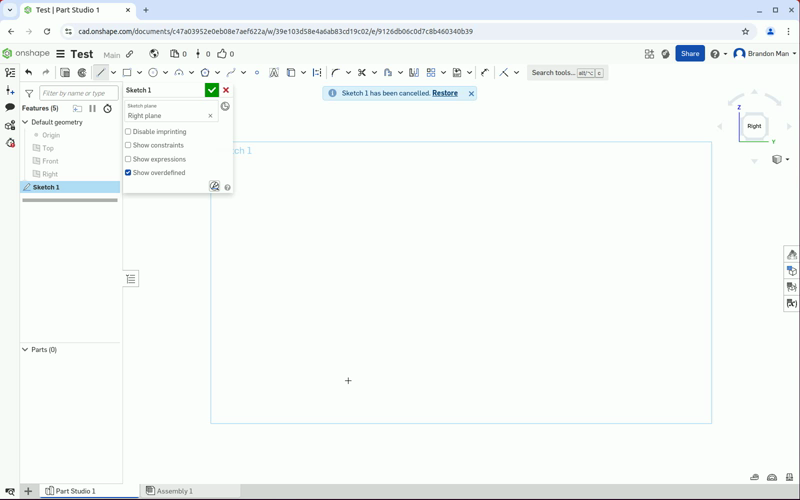
click(348, 380)
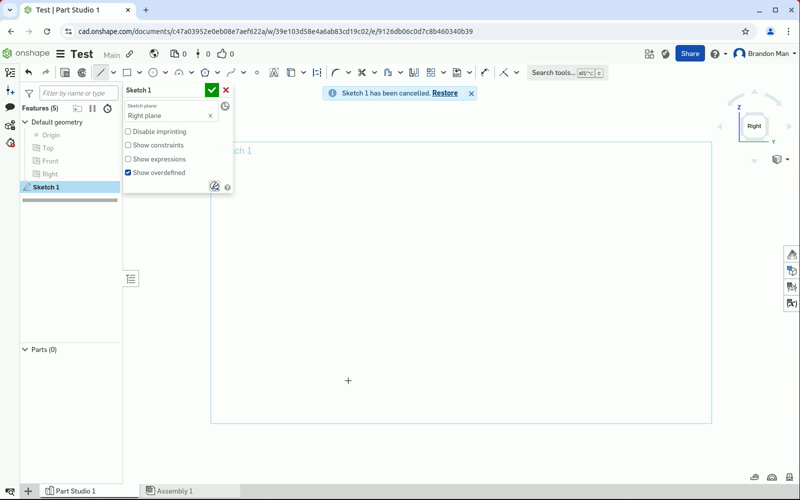
key_up(shift)
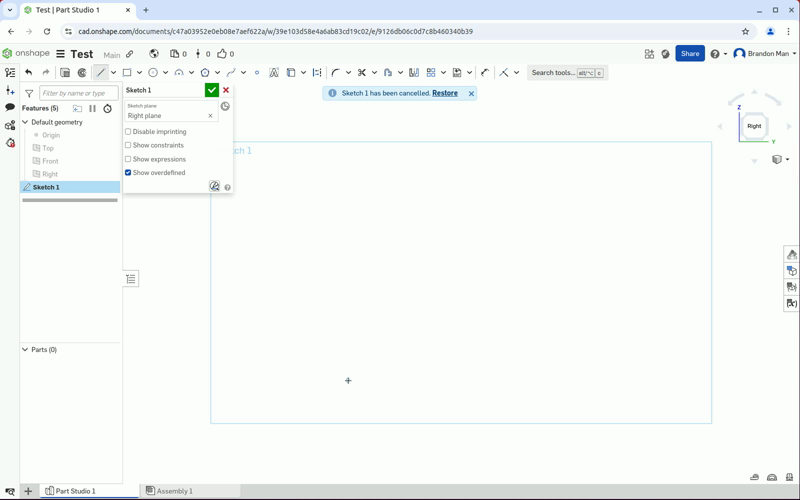
key_down(shift)
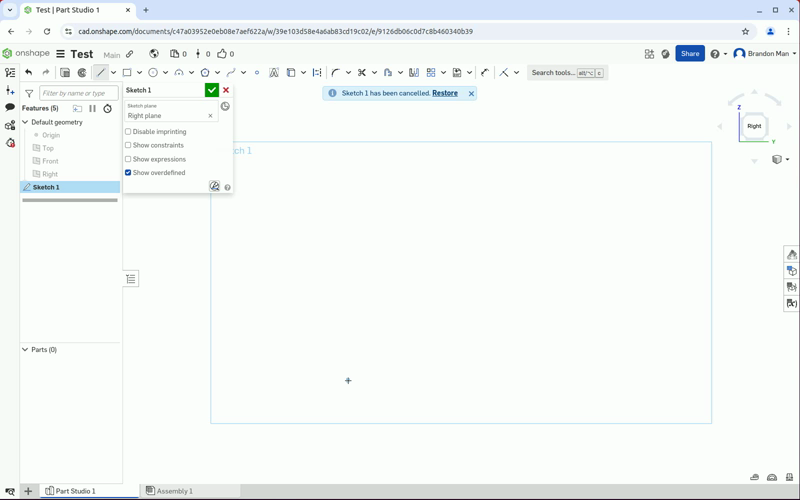
mouse_move(560, 380)
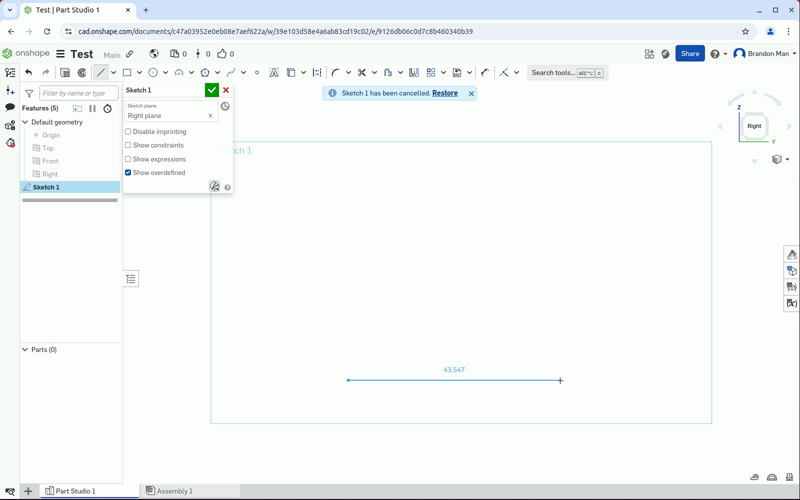
click(560, 380)
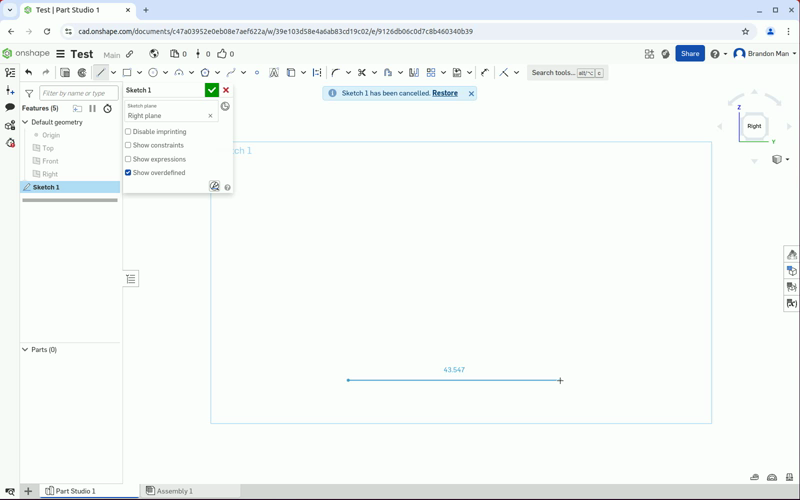
key_up(shift)
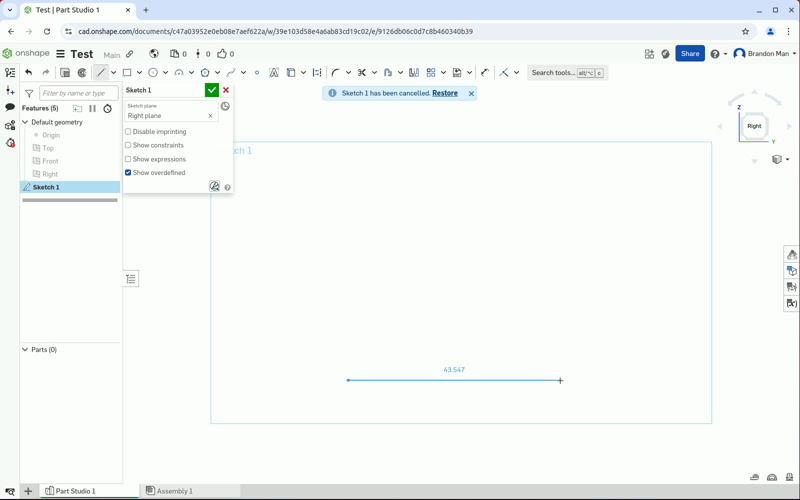
key_down(shift)
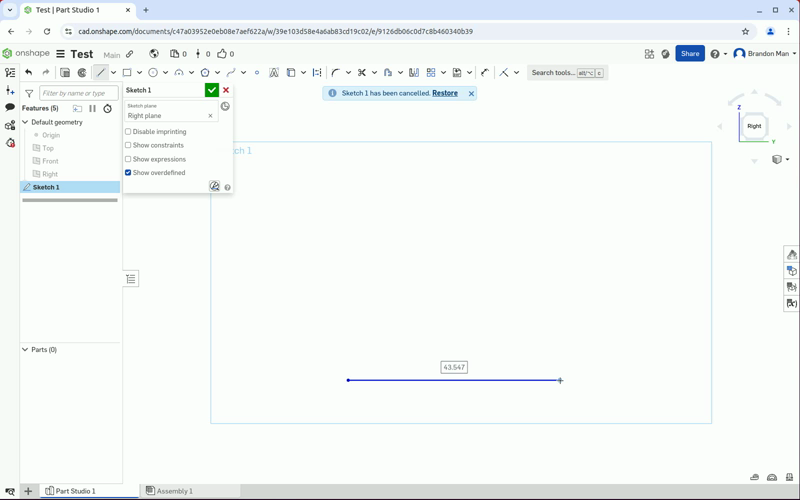
mouse_move(560, 172)
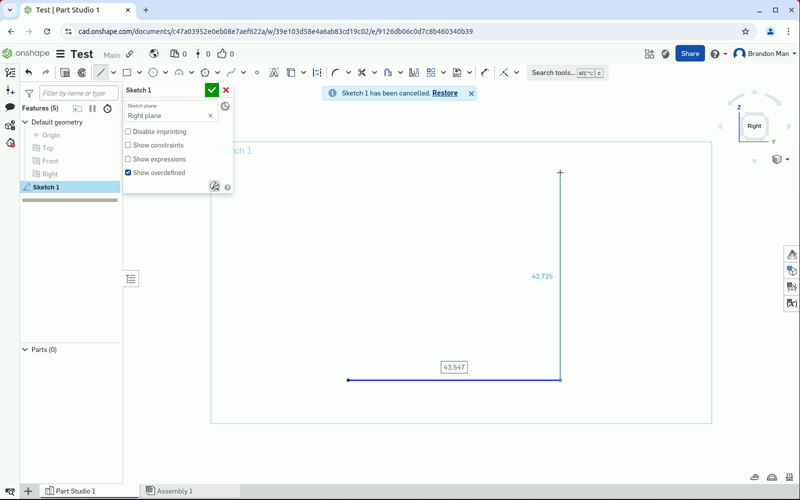
click(560, 172)
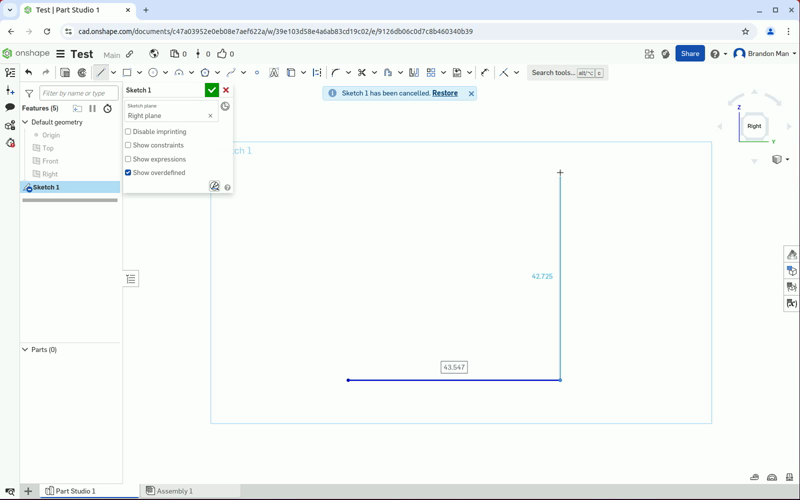
key_up(shift)
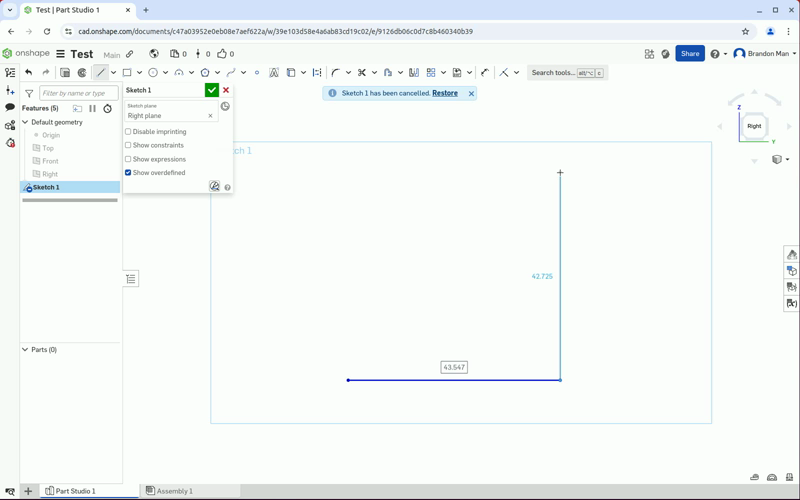
key_down(shift)
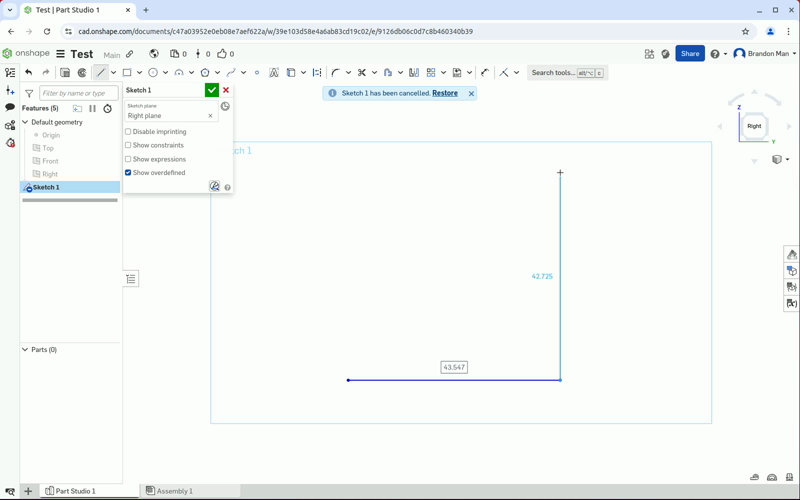
mouse_move(348, 172)
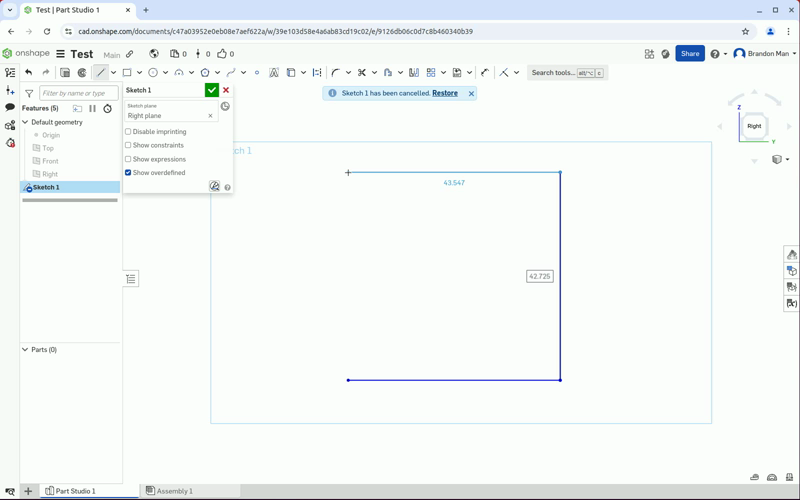
click(348, 172)
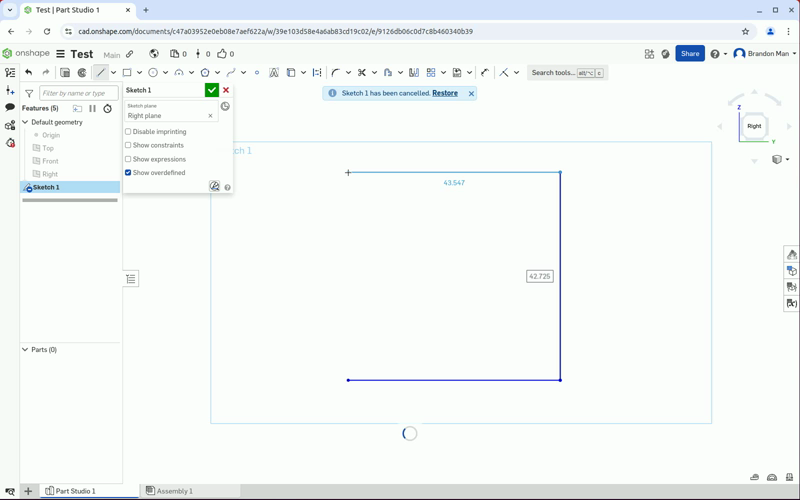
key_up(shift)
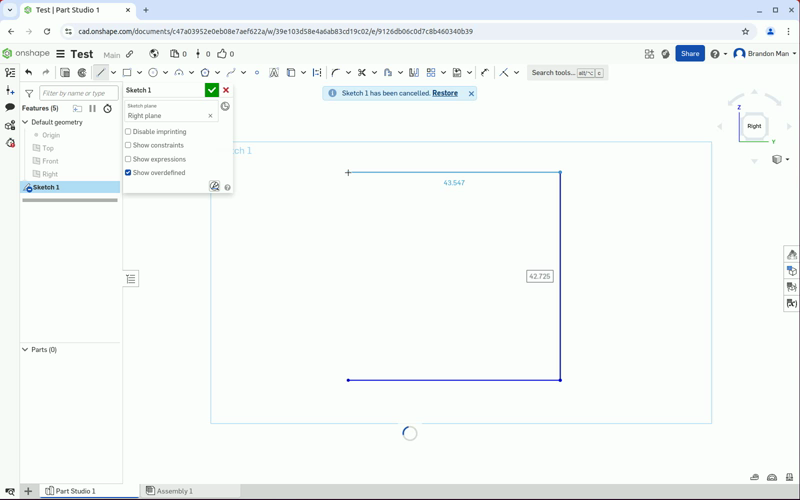
key_down(shift)
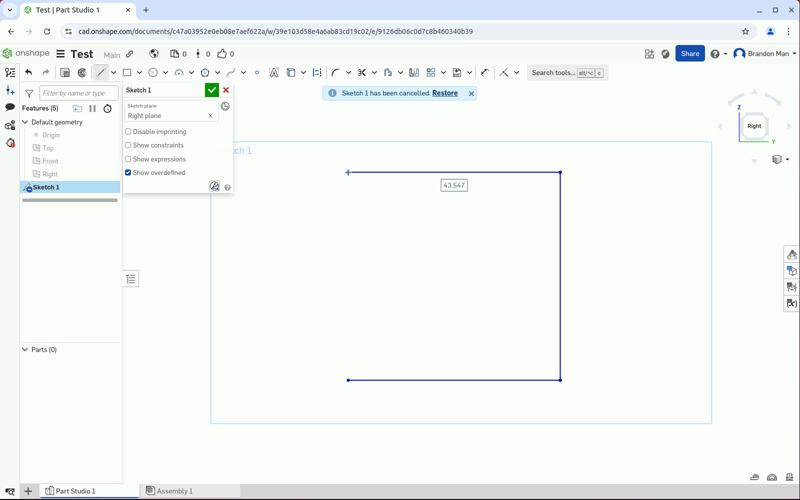
mouse_move(348, 380)
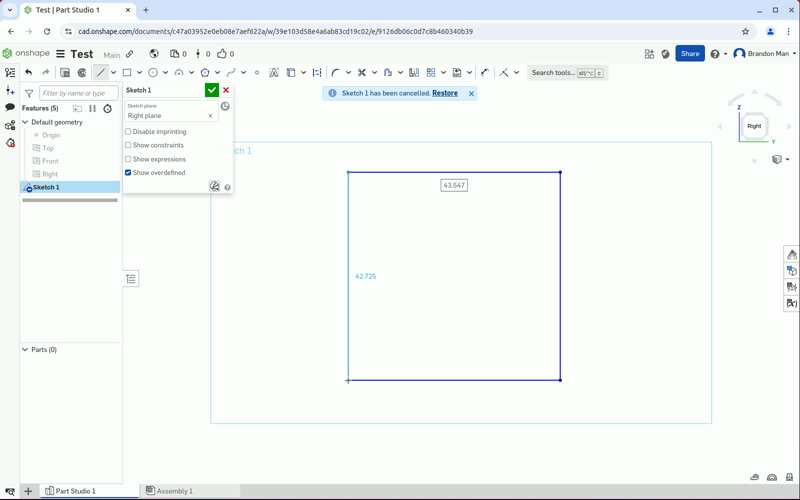
key_up(shift)
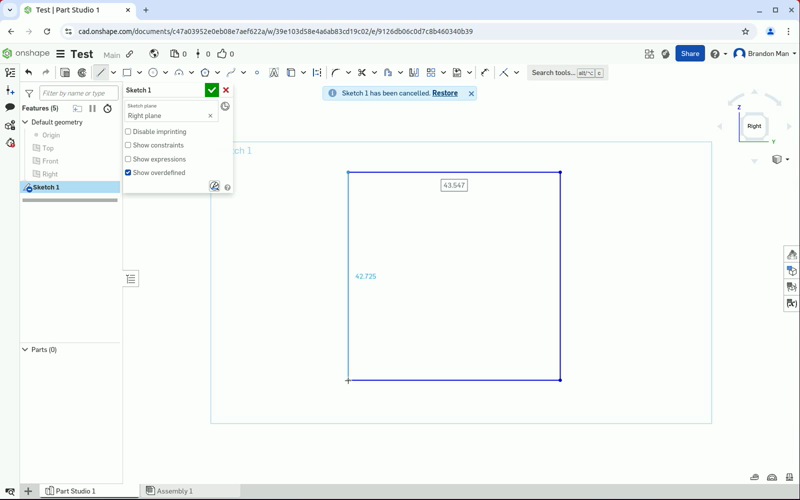
click(348, 380)
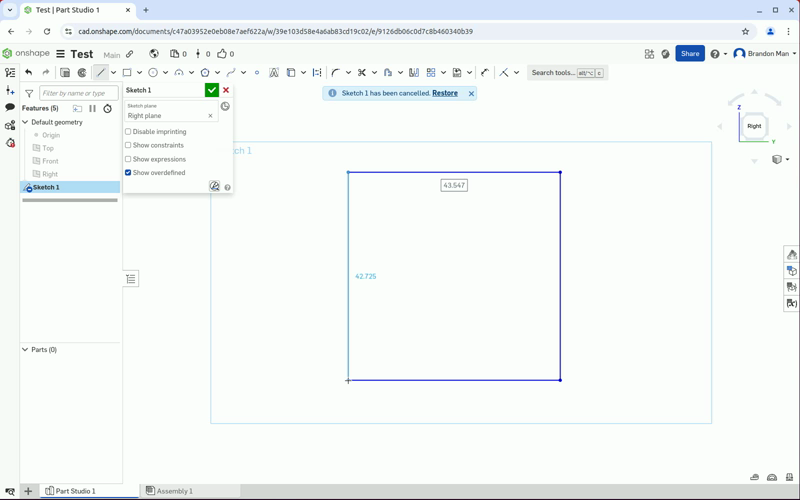
key(esc)
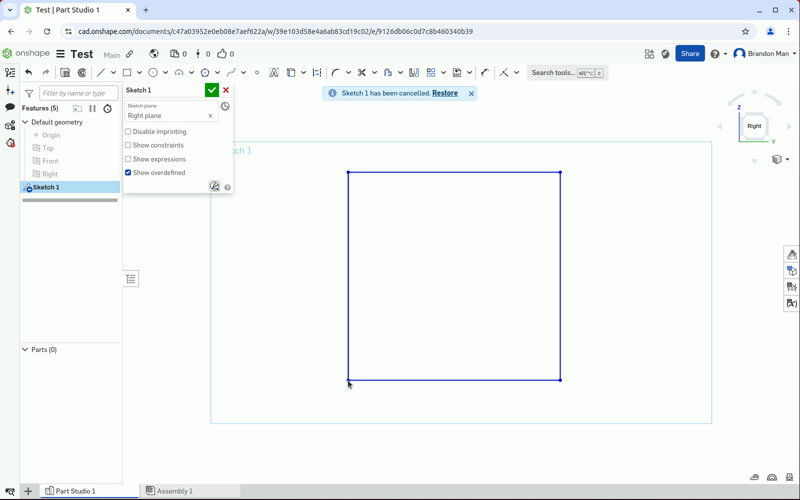
key(c)
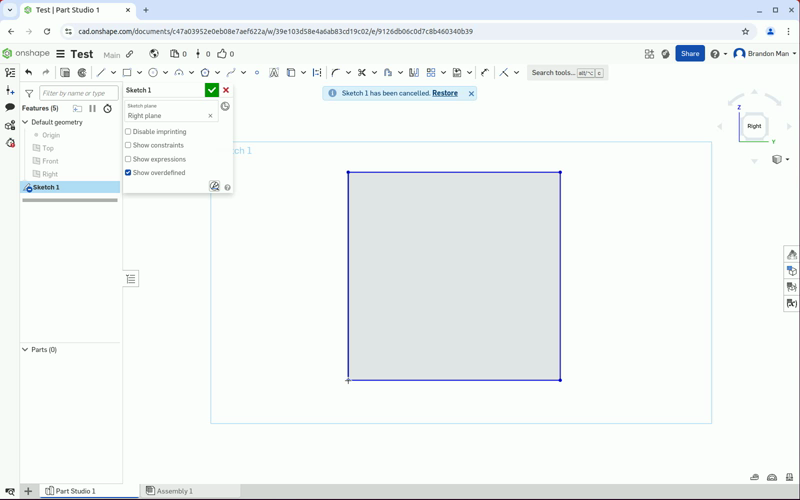
key_down(shift)
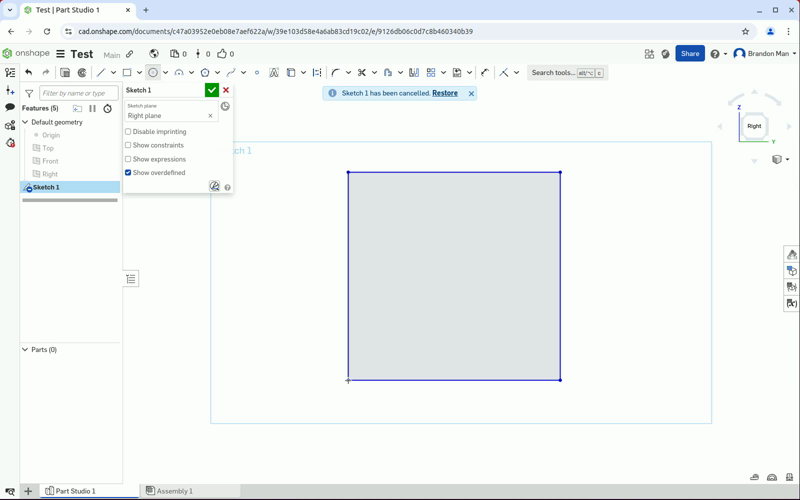
mouse_move(451, 270)
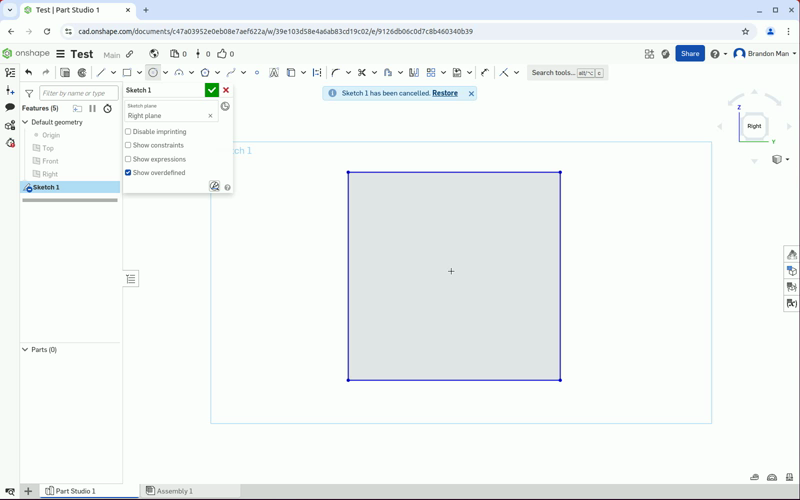
click(451, 270)
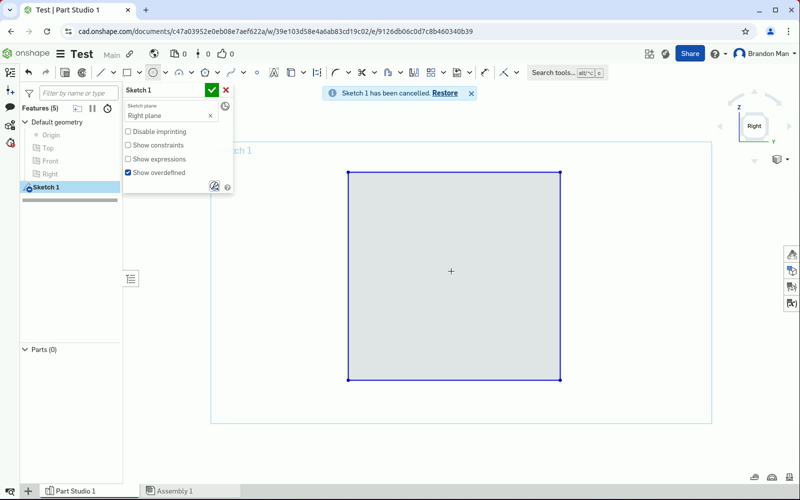
key_up(shift)
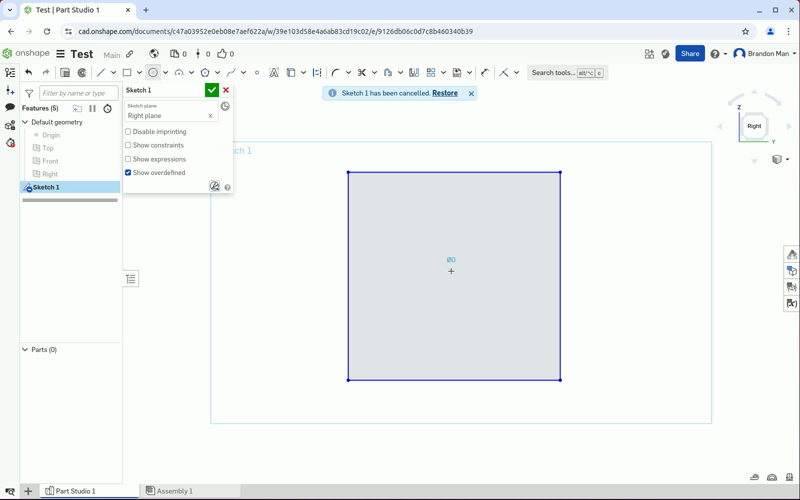
mouse_move(509, 270)
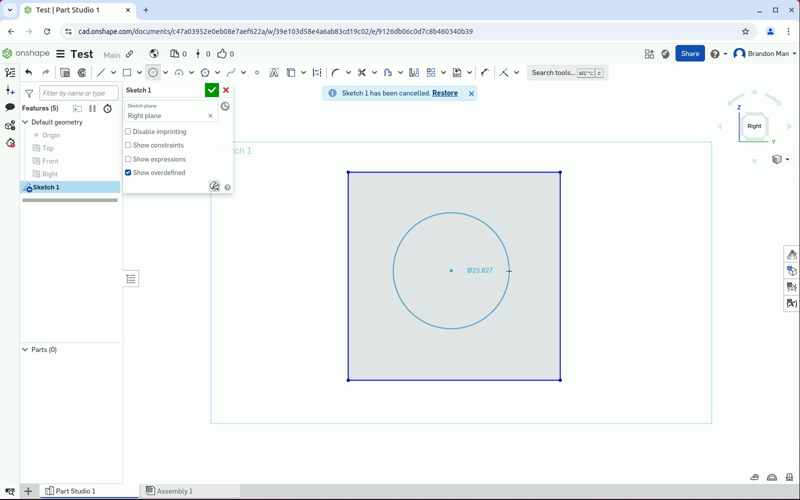
click(509, 270)
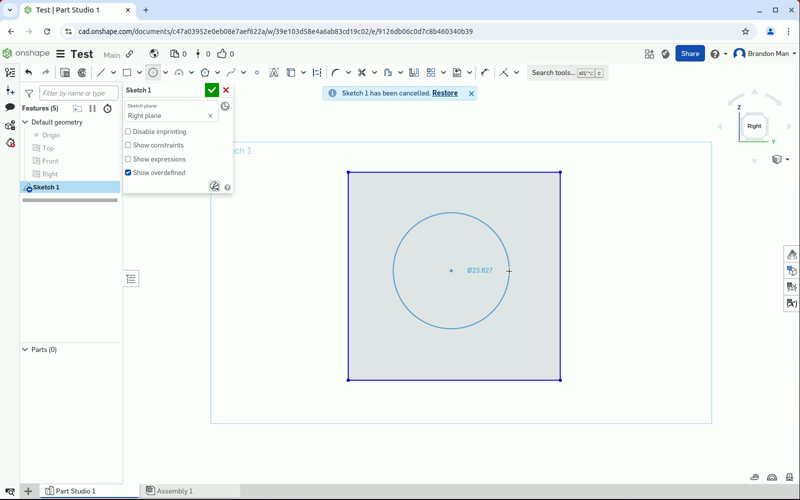
key(esc)
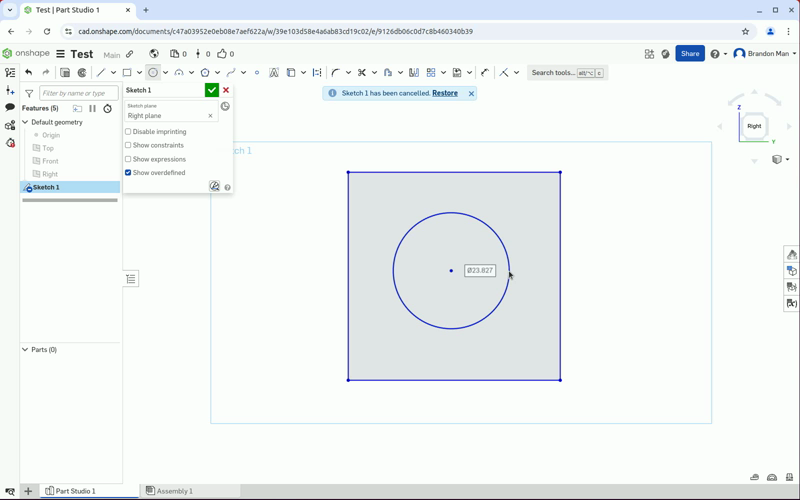
mouse_move(420, 348)
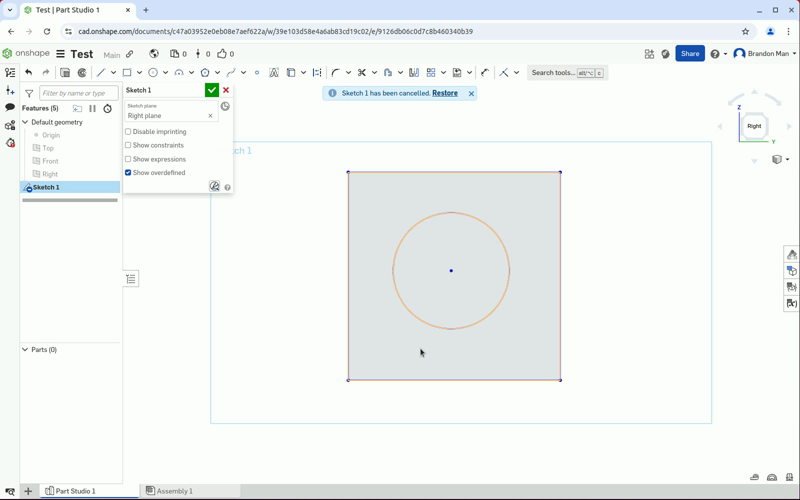
click(420, 348)
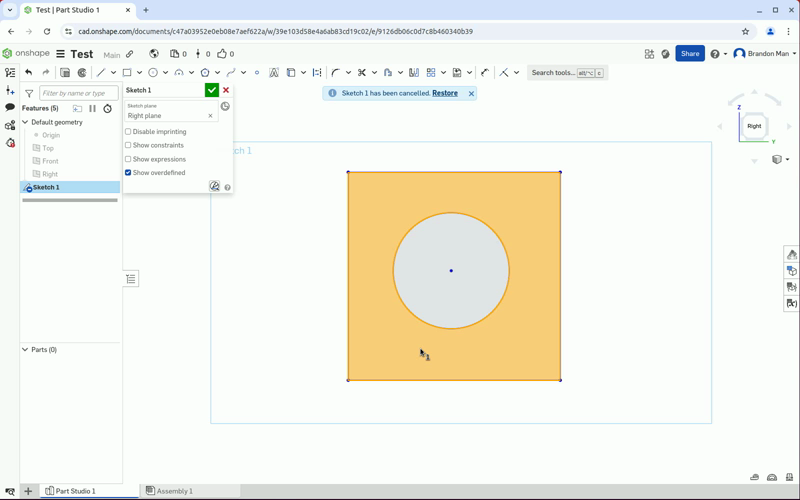
mouse_move(73, 352)
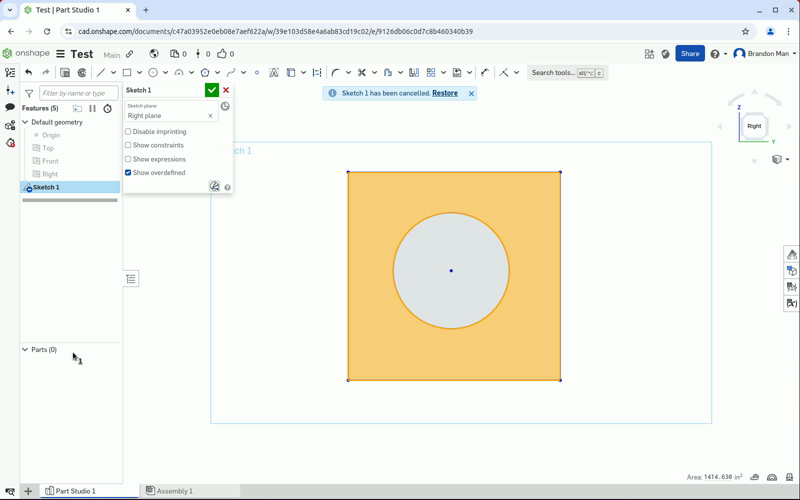
key(shift+y)
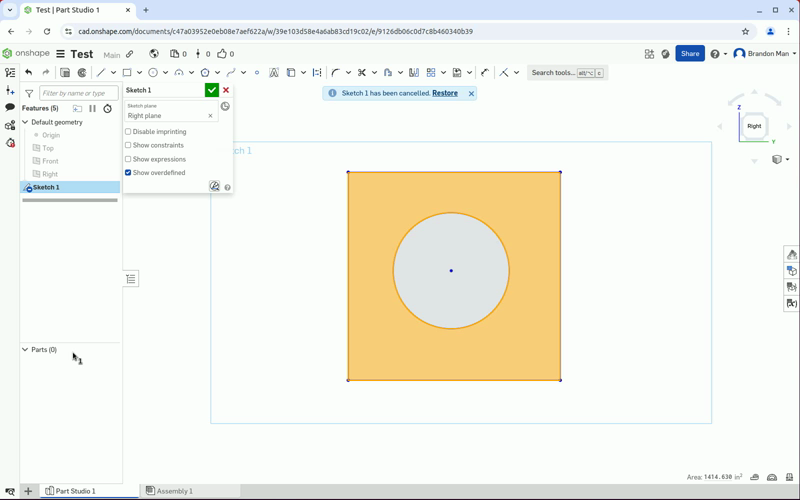
key(shift+e)
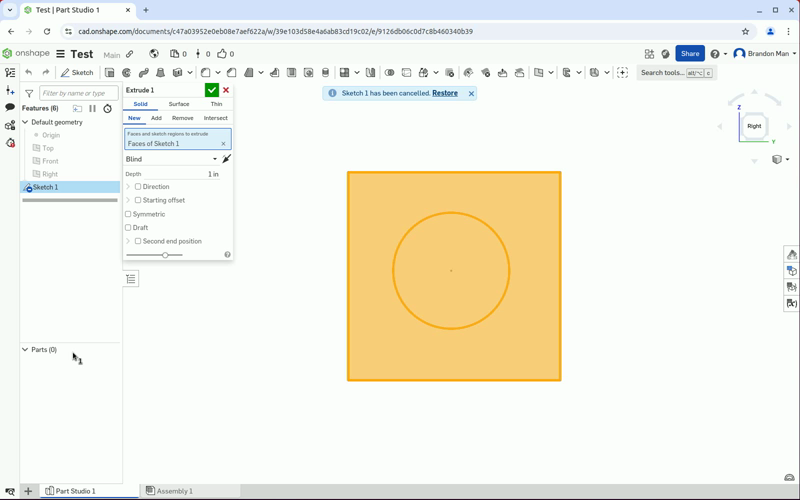
mouse_move(143, 106)
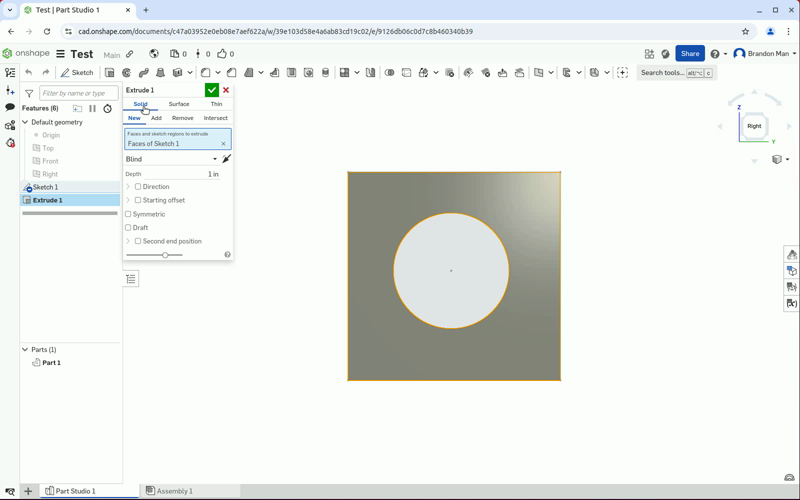
click(143, 106)
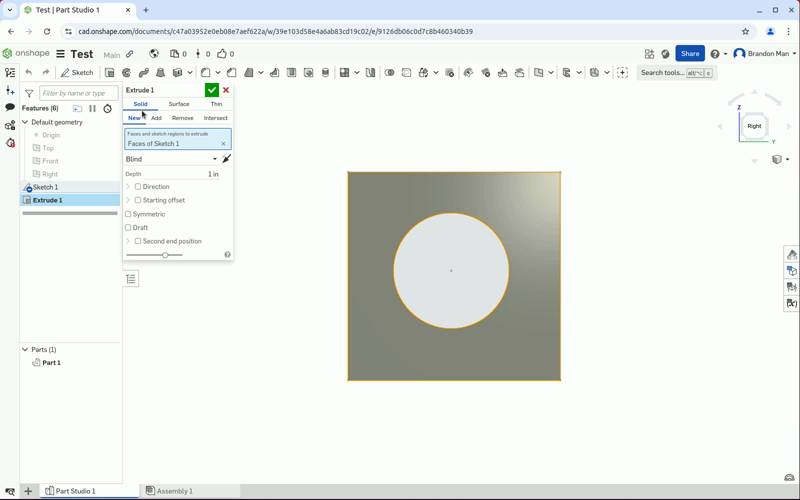
mouse_move(137, 120)
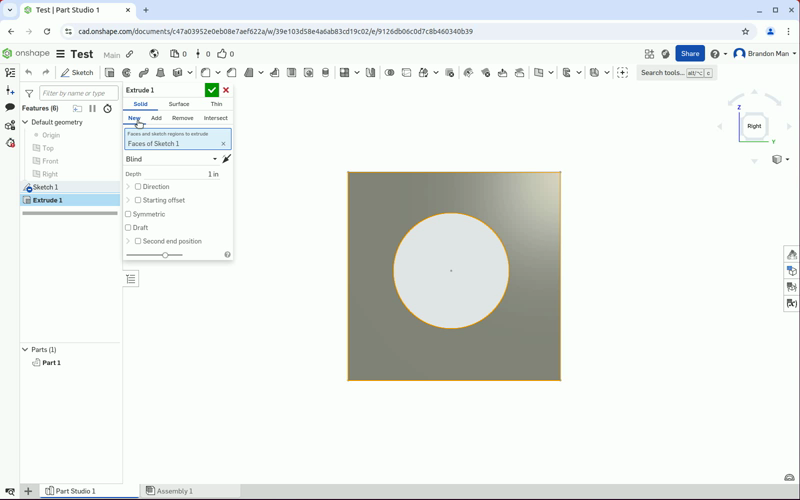
click(137, 120)
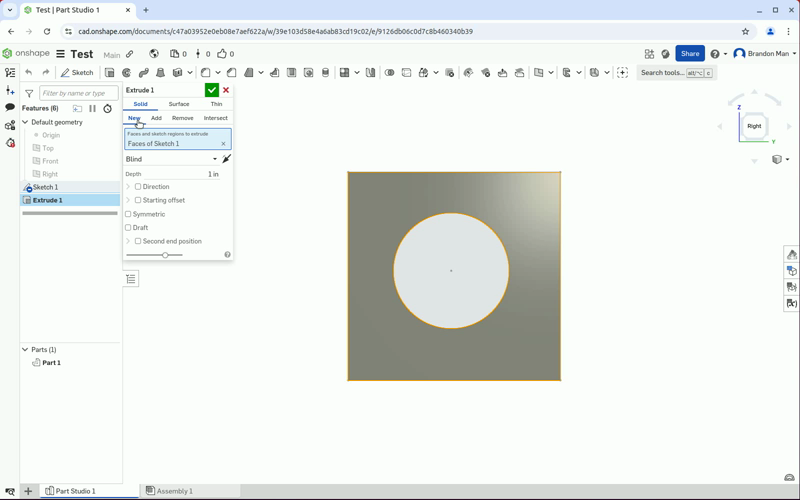
key(tab, 4)
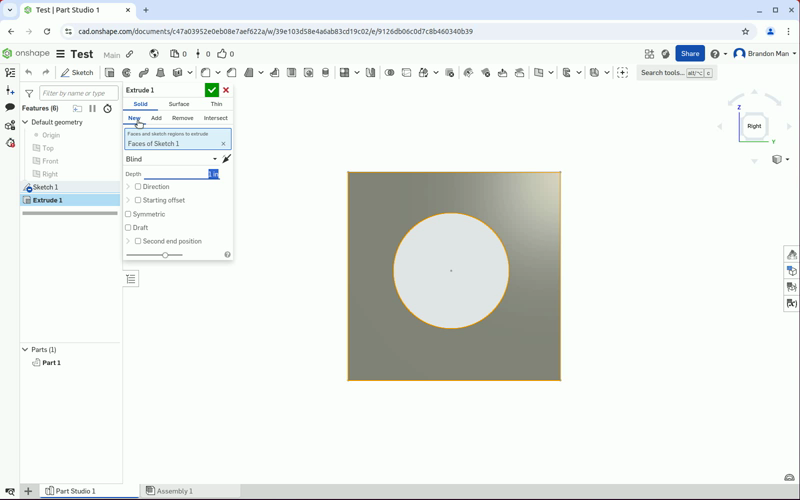
text(13.48)
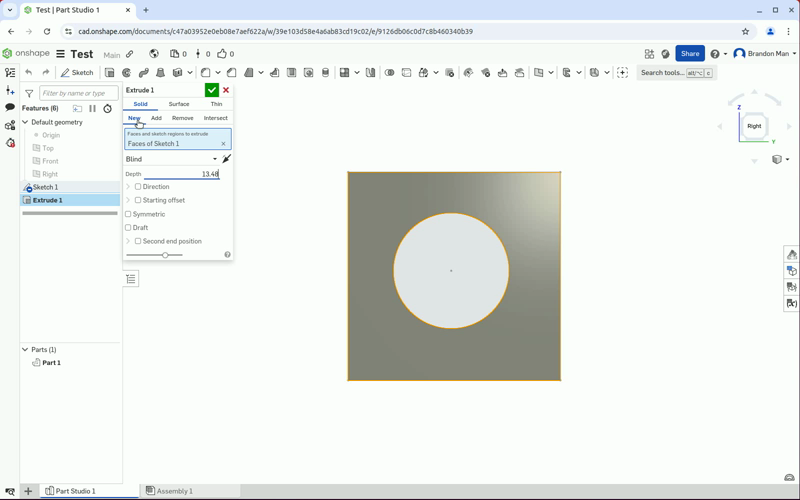
key(enter)
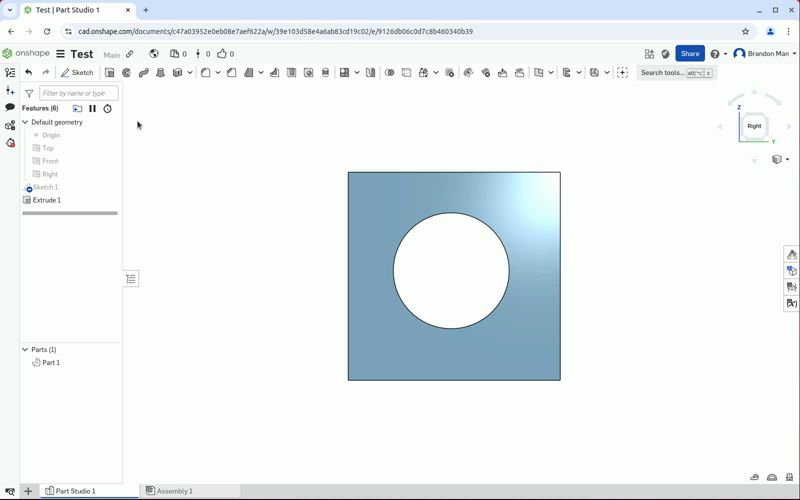
key(shift+h)
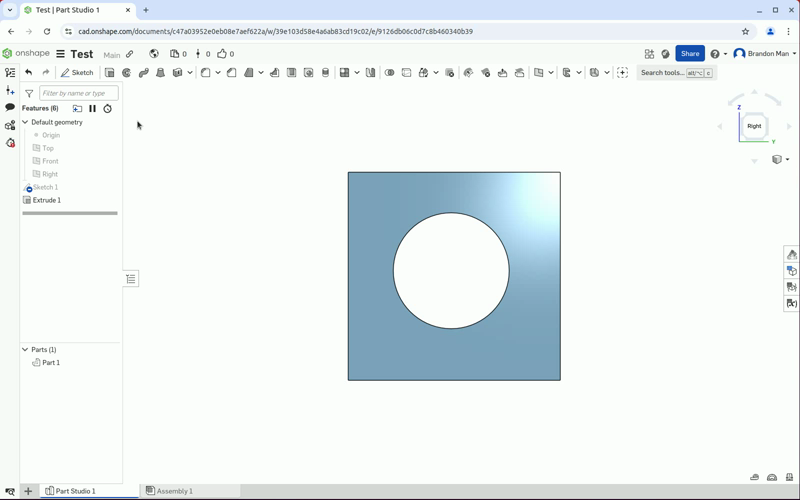
key(shift+h)
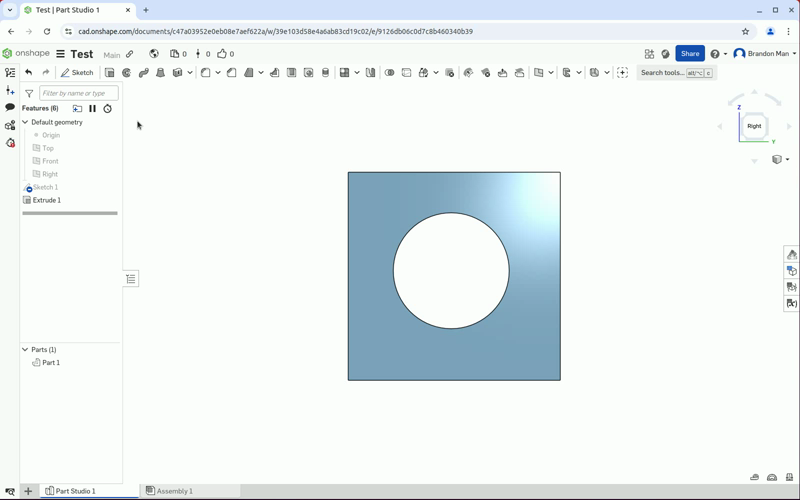
mouse_move(73, 189)
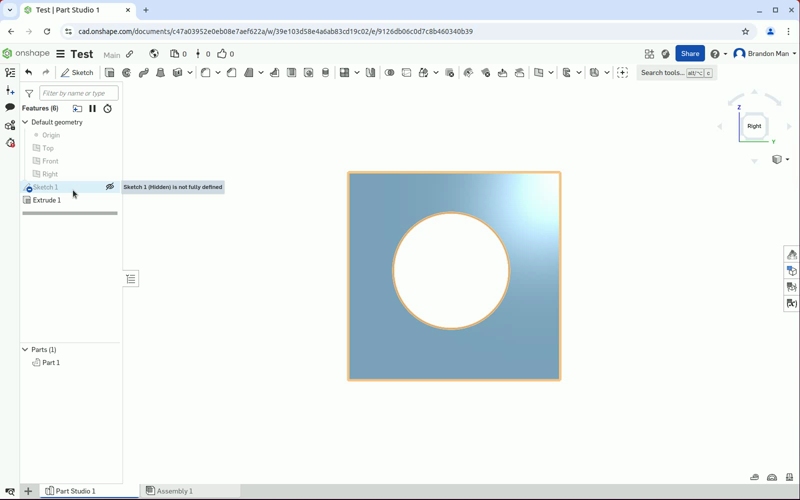
click(73, 189)
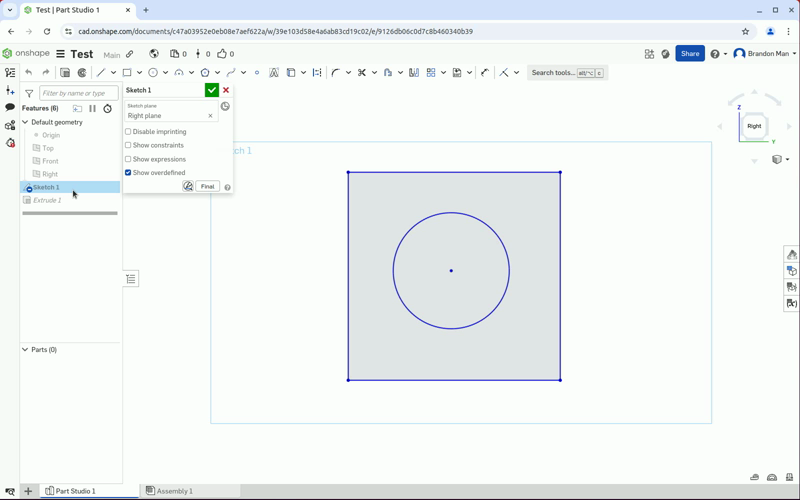
mouse_move(229, 92)
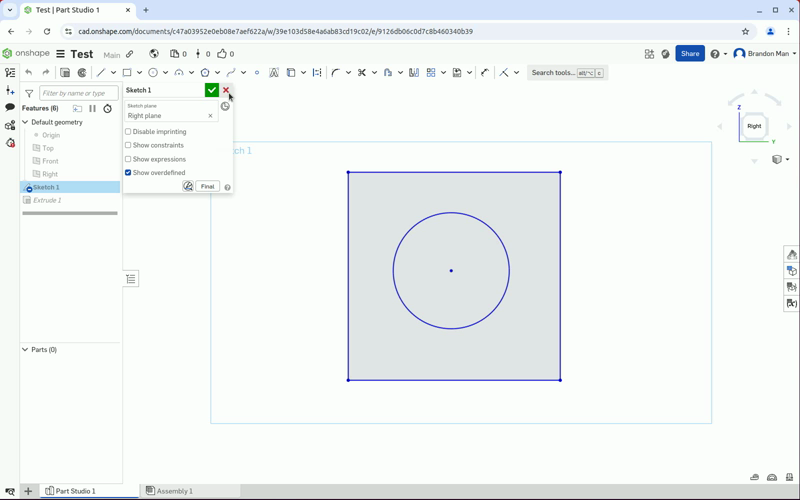
click(229, 92)
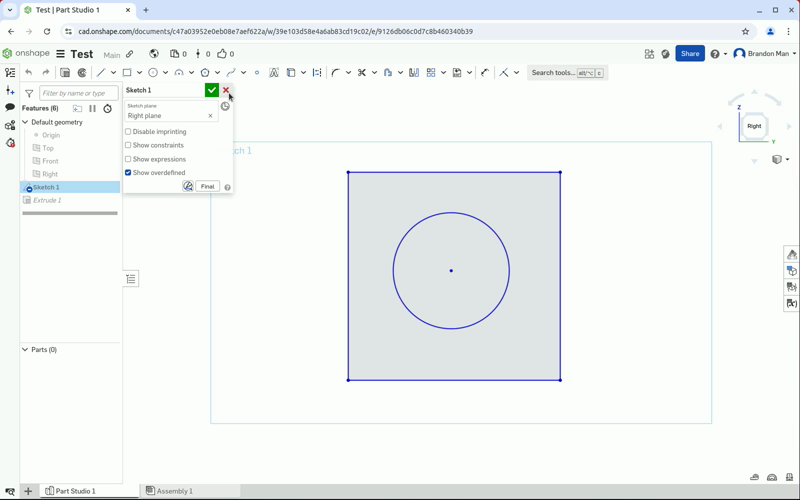
key(shift+s)
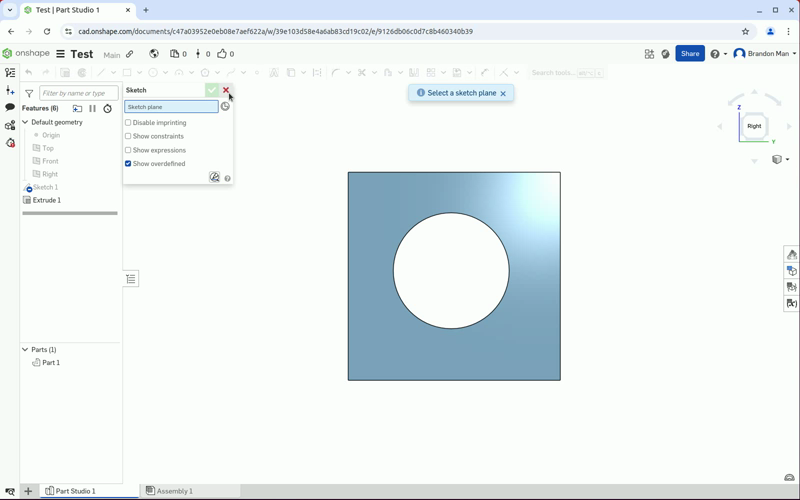
mouse_move(73, 176)
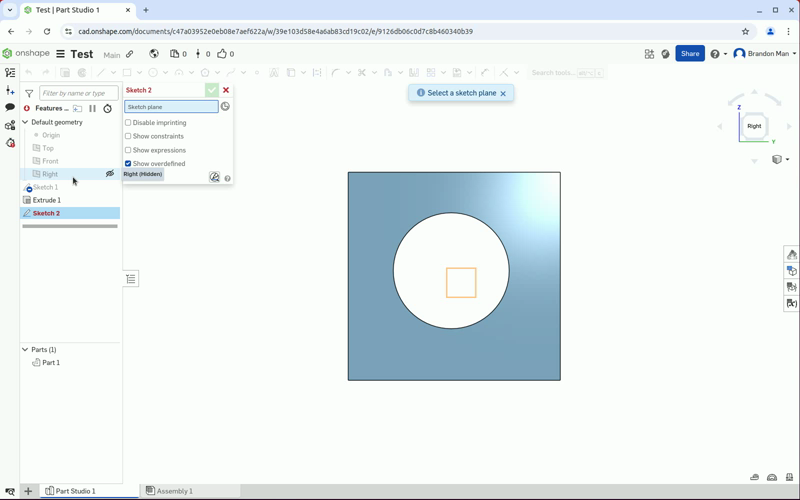
click(73, 176)
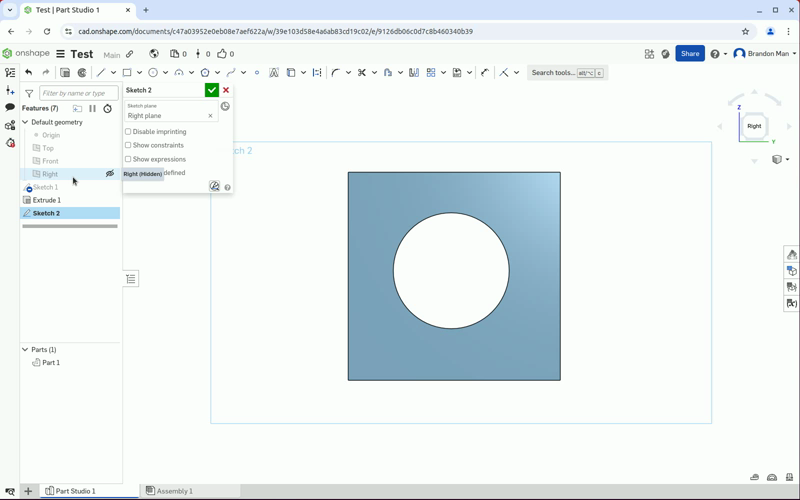
mouse_move(73, 352)
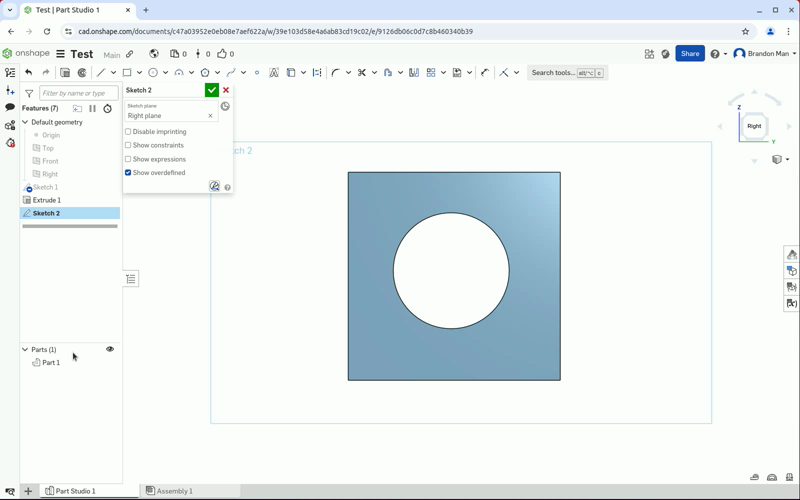
key(y)
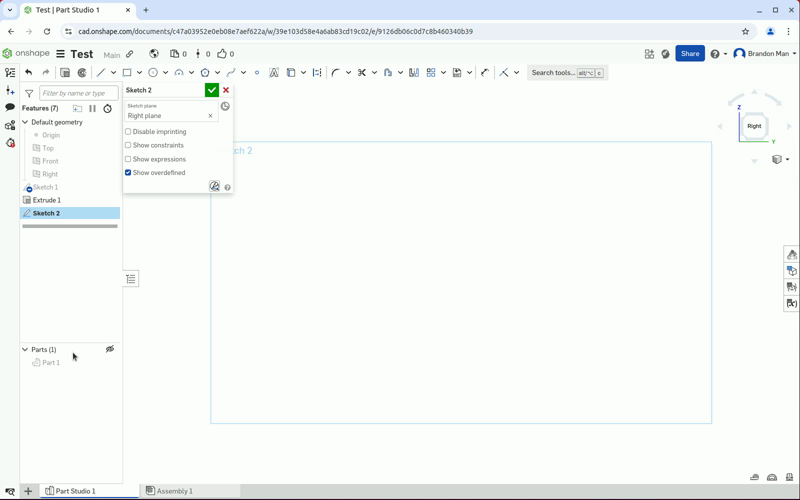
key(c)
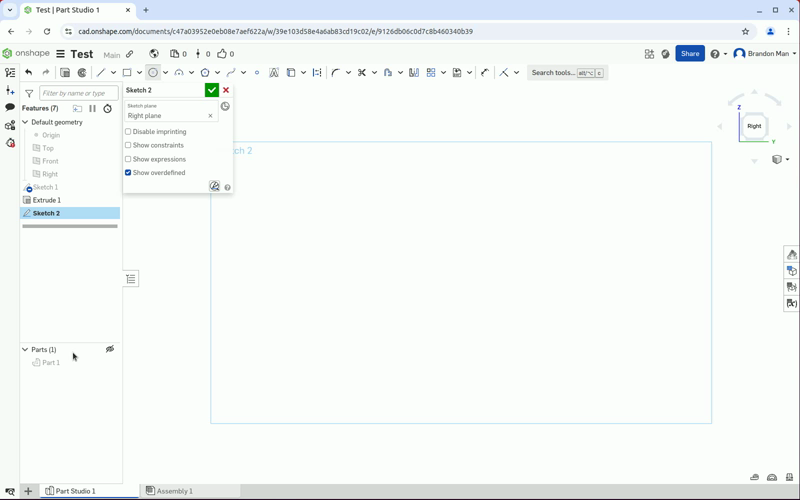
key_down(shift)
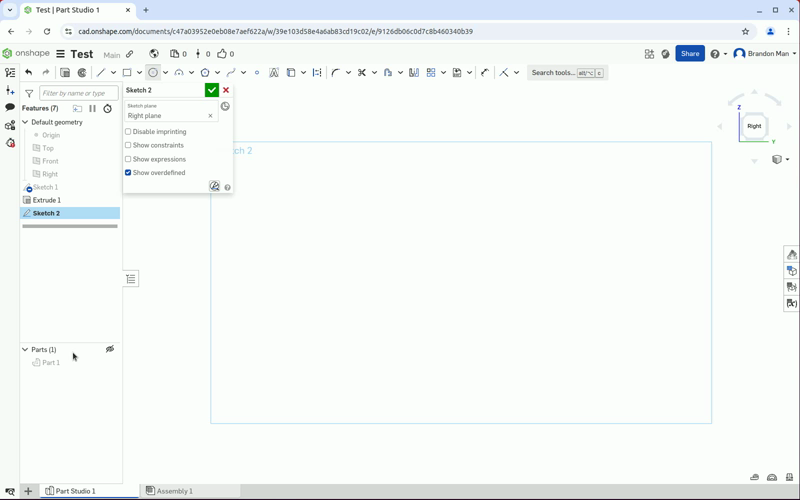
mouse_move(450, 271)
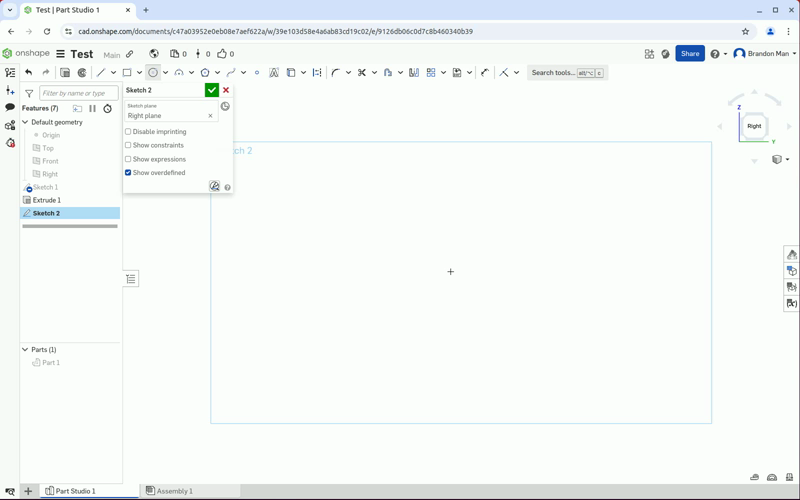
click(450, 271)
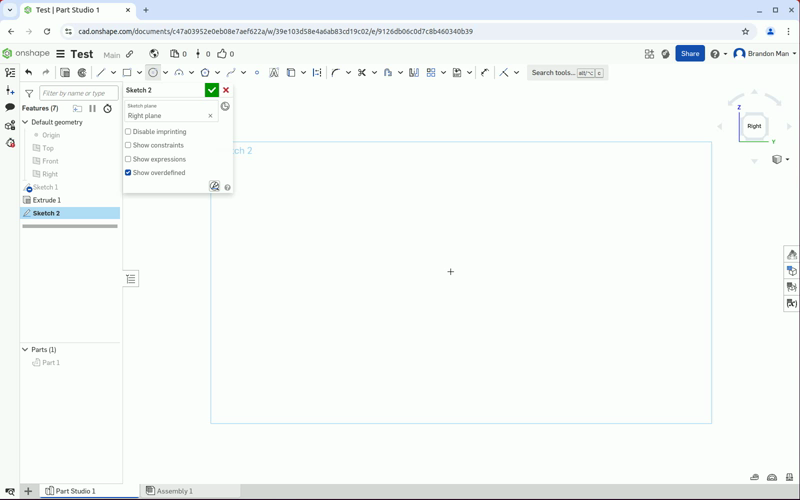
key_up(shift)
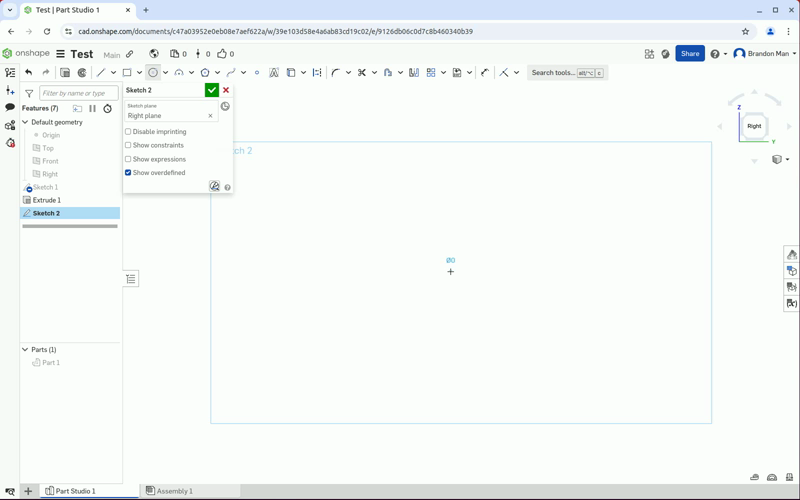
mouse_move(510, 271)
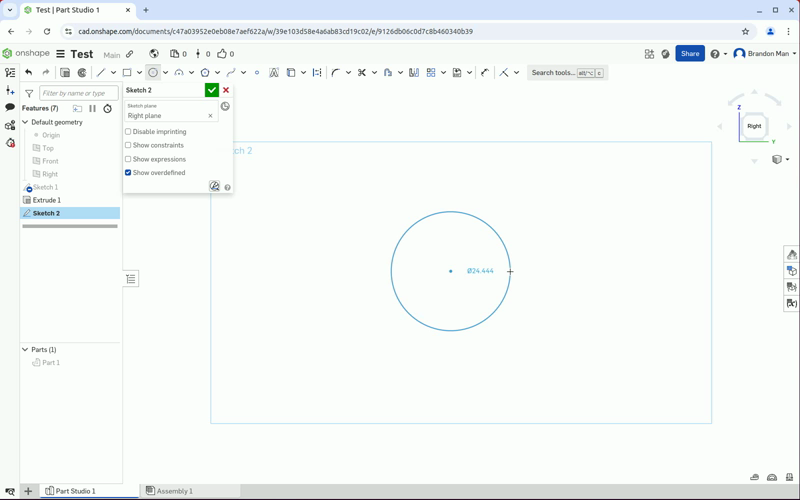
click(510, 271)
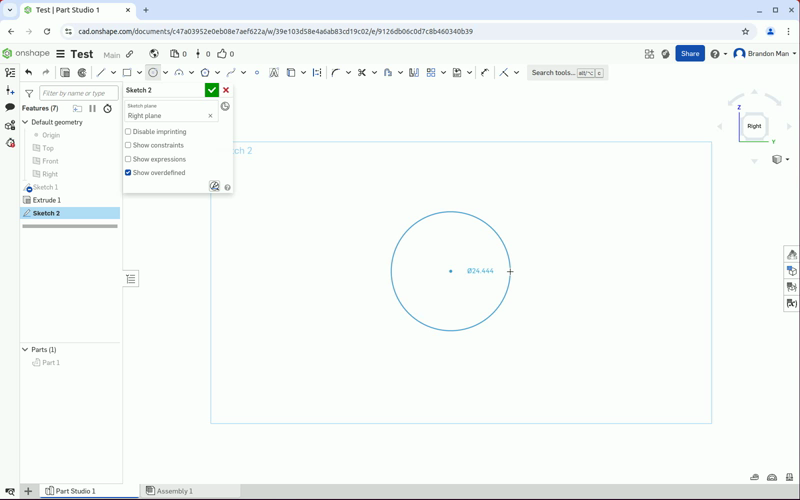
key(esc)
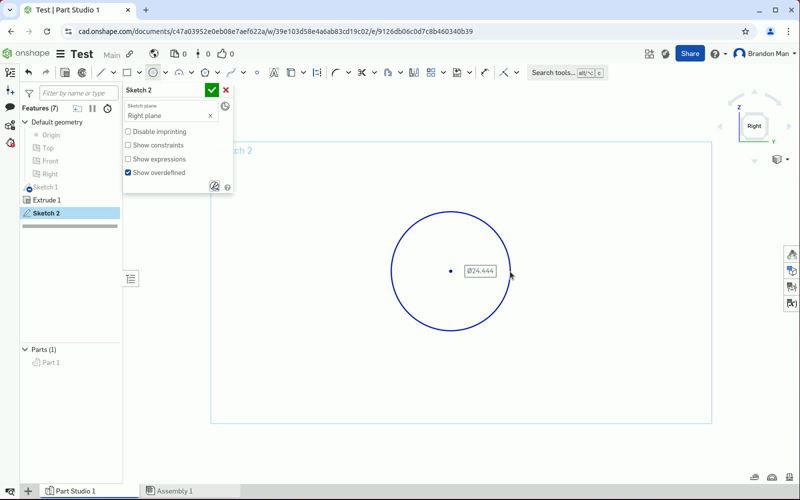
key(c)
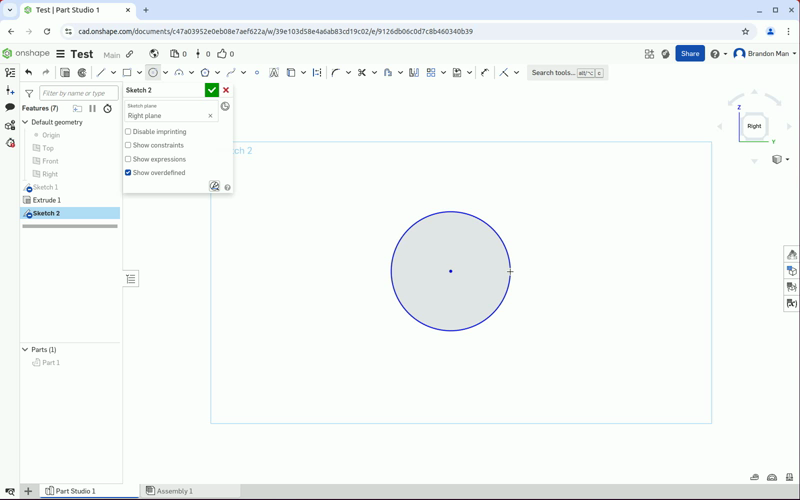
key_down(shift)
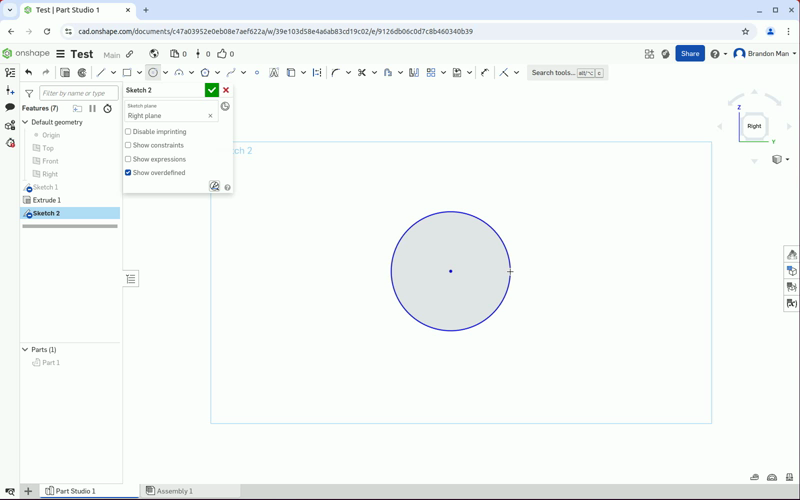
mouse_move(450, 271)
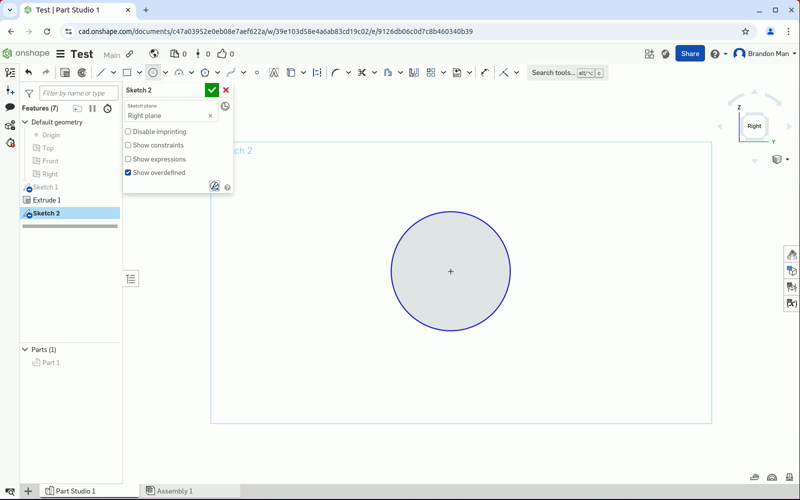
click(450, 271)
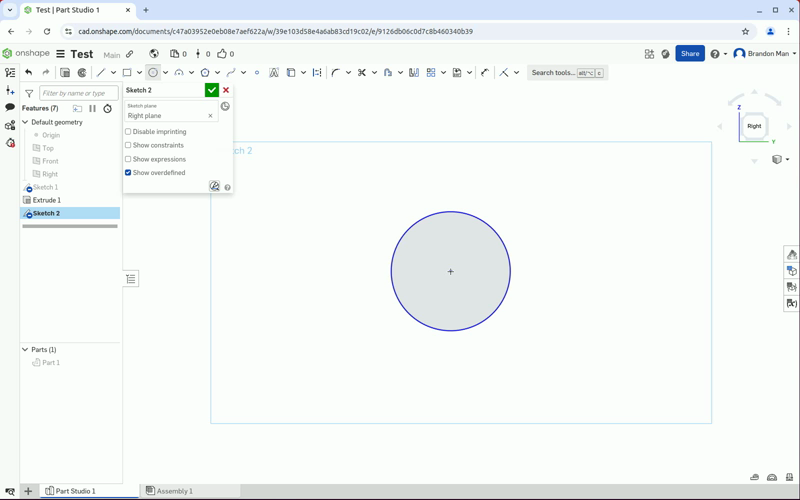
key_up(shift)
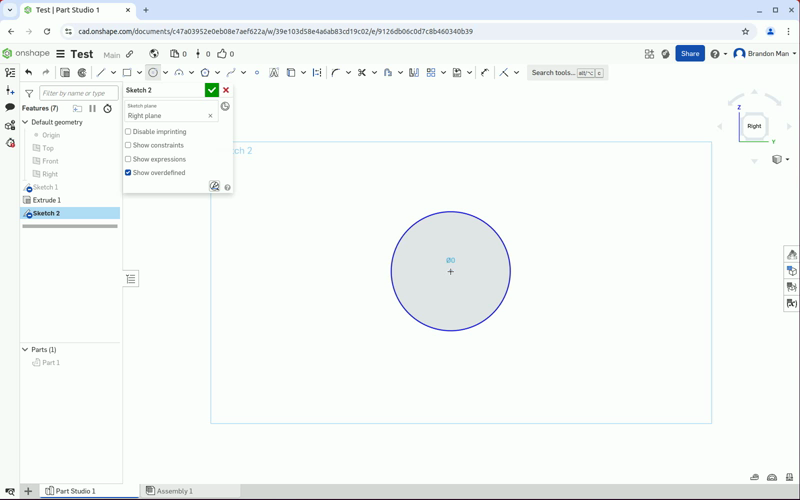
mouse_move(498, 271)
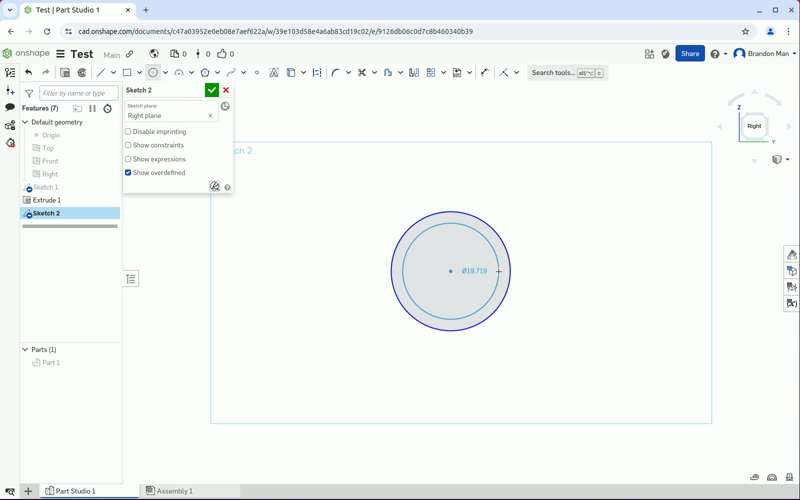
click(498, 271)
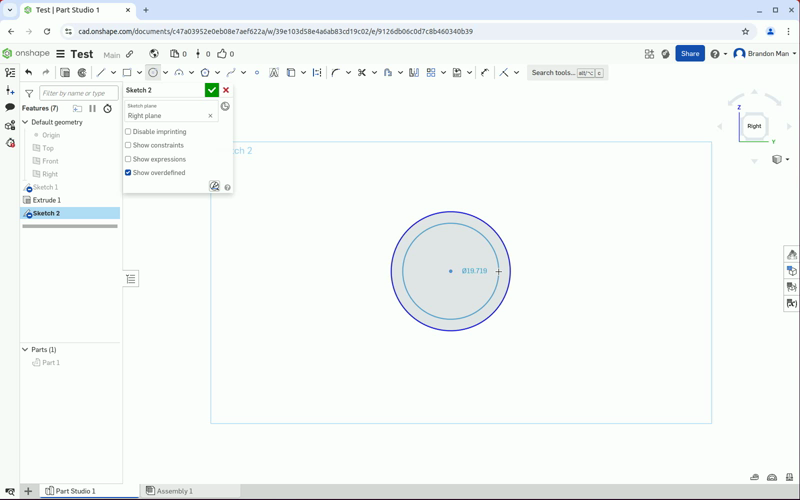
key(esc)
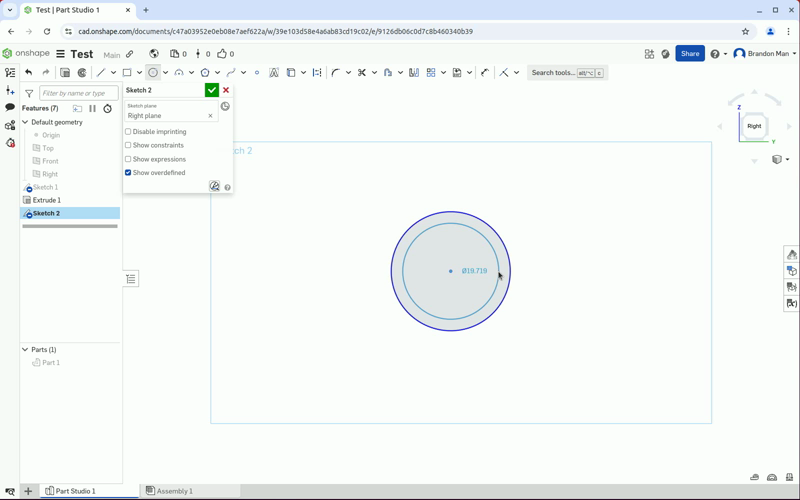
mouse_move(427, 223)
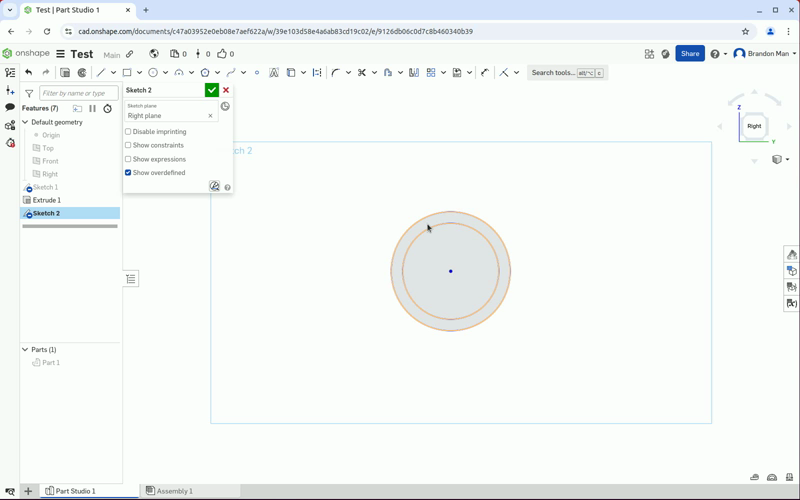
click(427, 223)
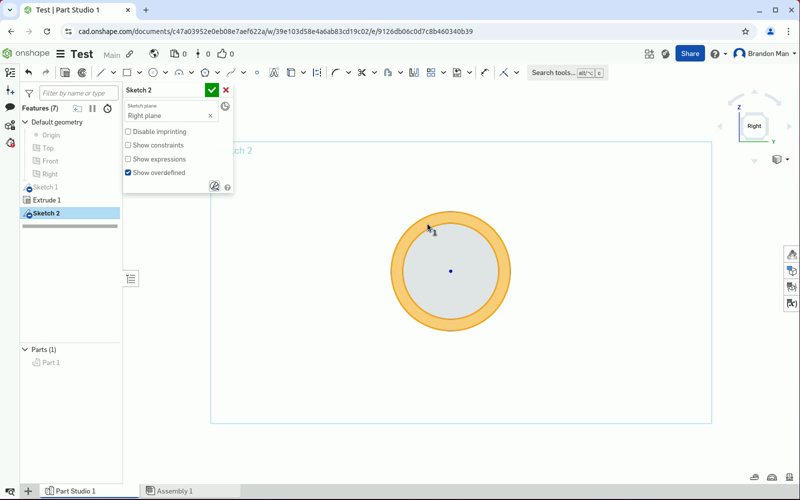
mouse_move(73, 352)
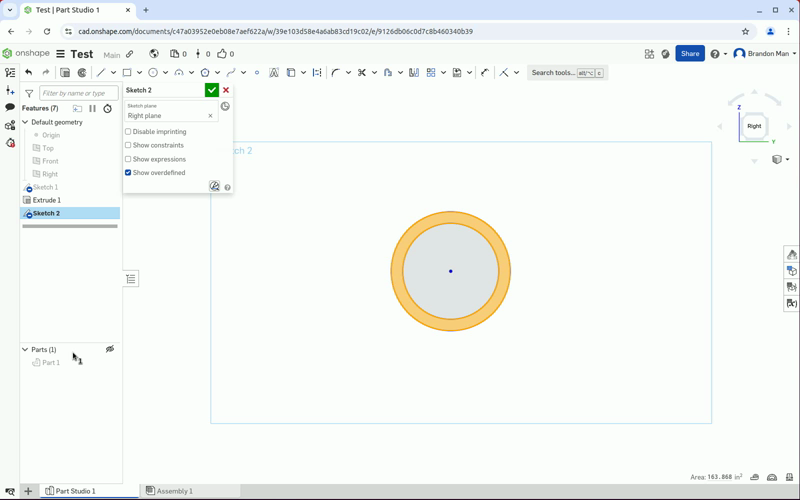
key(shift+y)
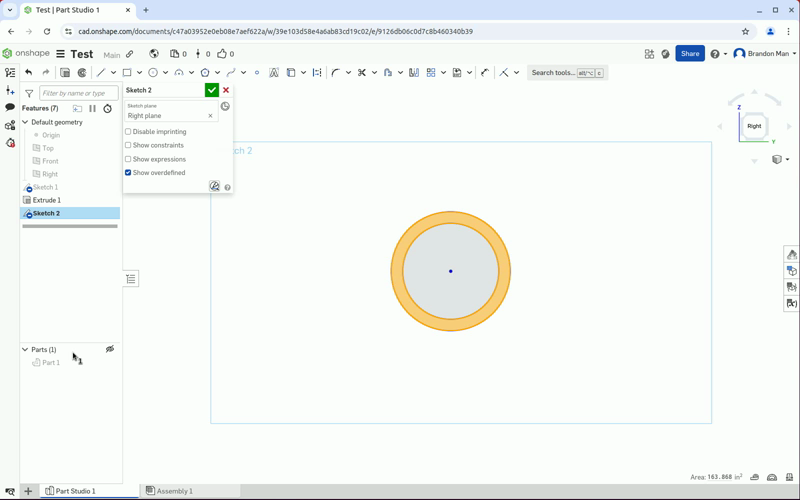
key(shift+e)
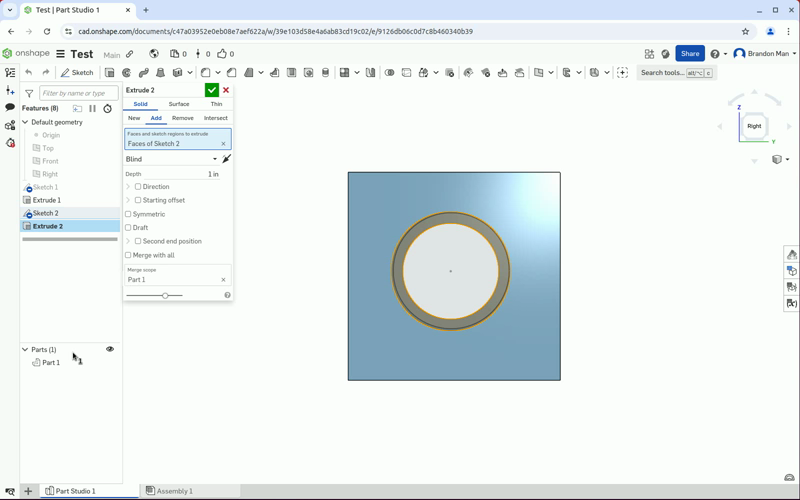
mouse_move(143, 106)
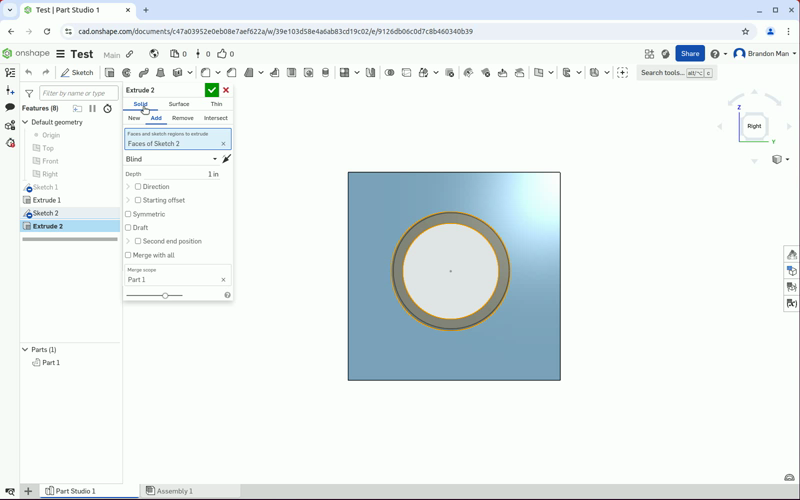
click(143, 106)
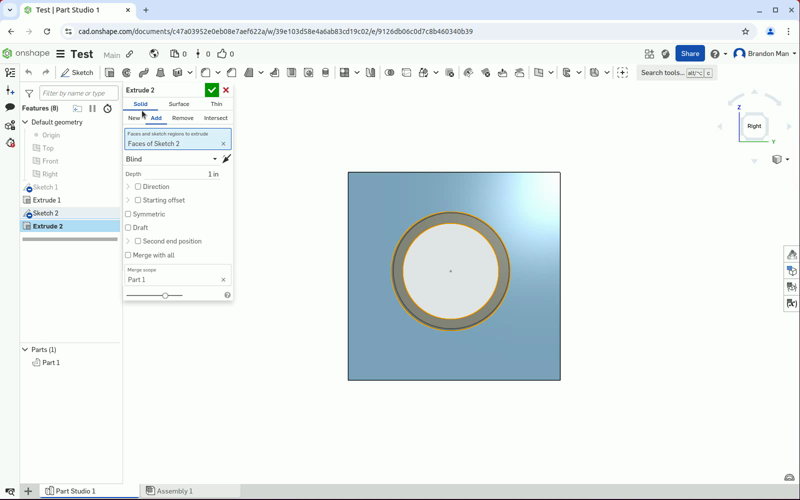
mouse_move(137, 120)
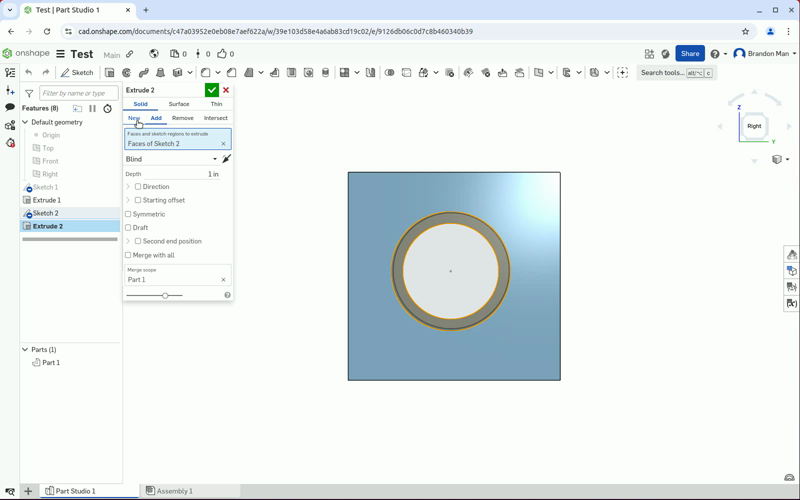
click(137, 120)
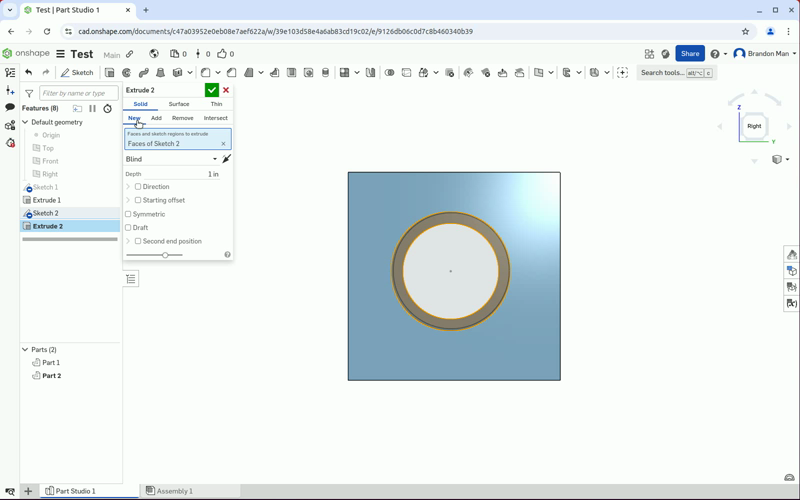
key(tab, 4)
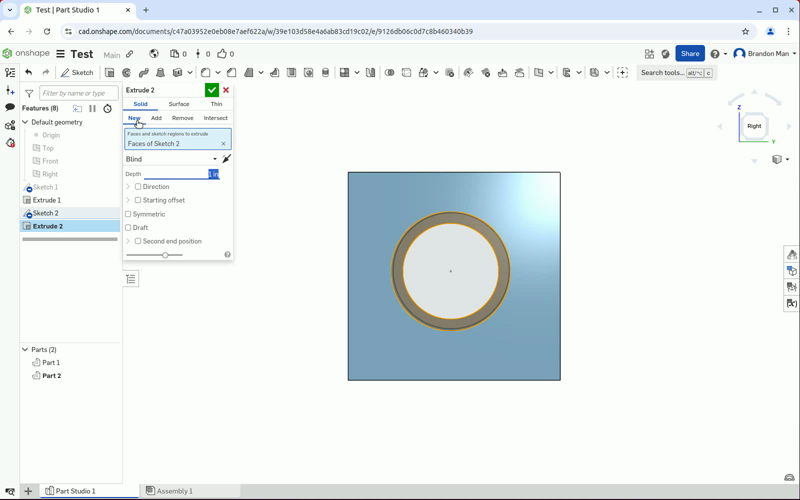
text(-5.055)
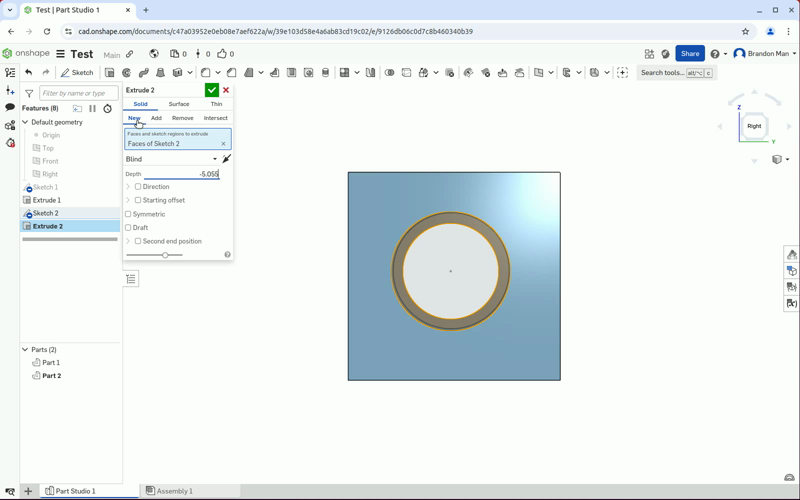
key(enter)
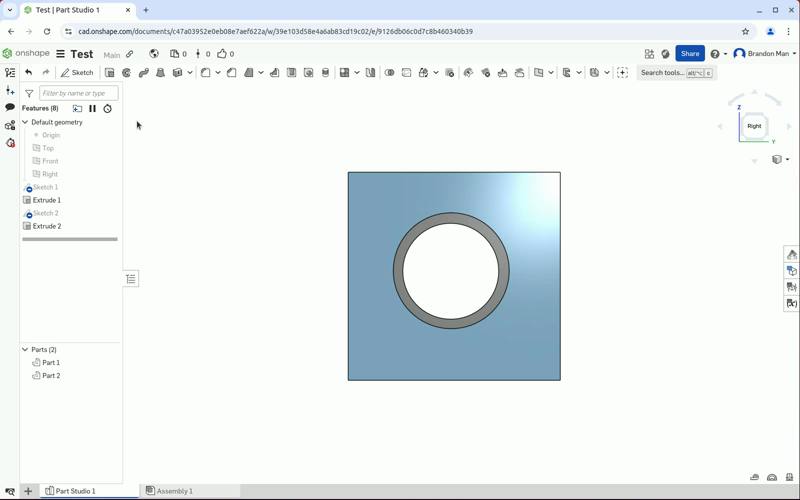
key(shift+h)
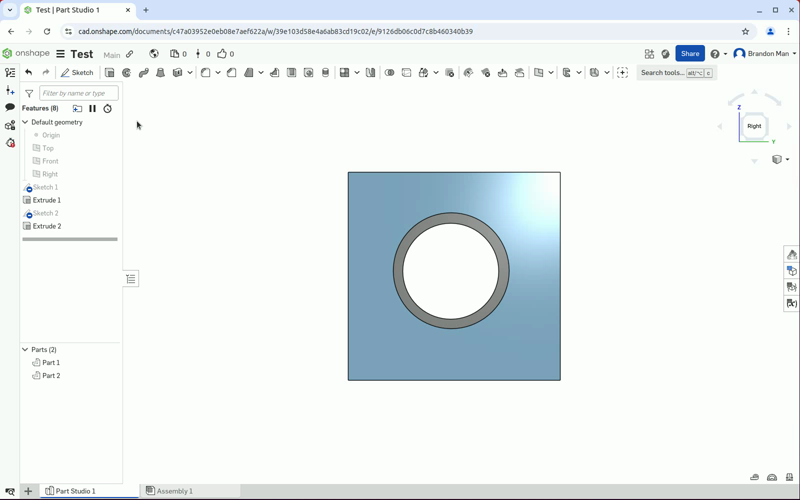
key(shift+h)
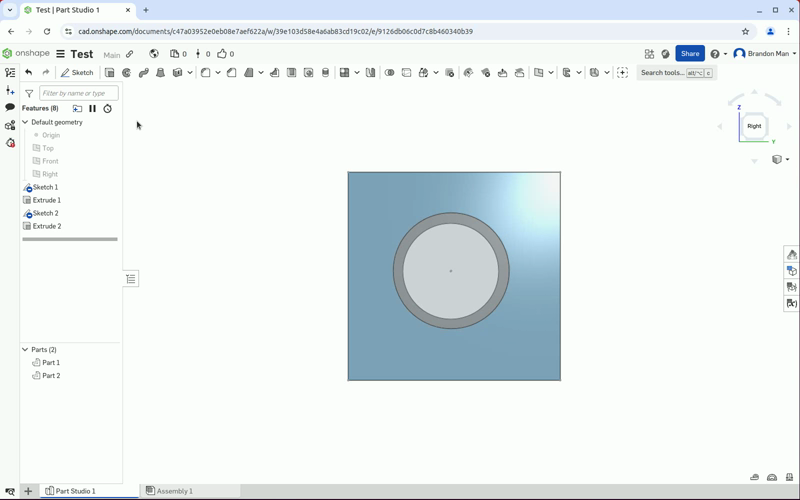
key(shift+7)
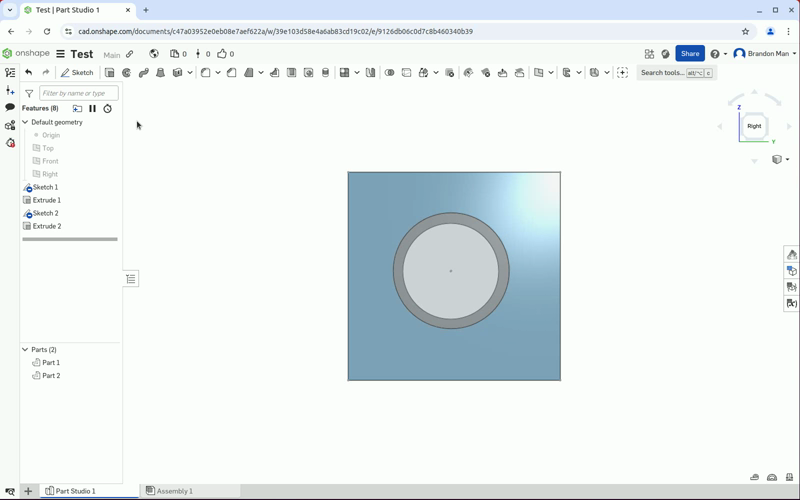
key(right, 2)
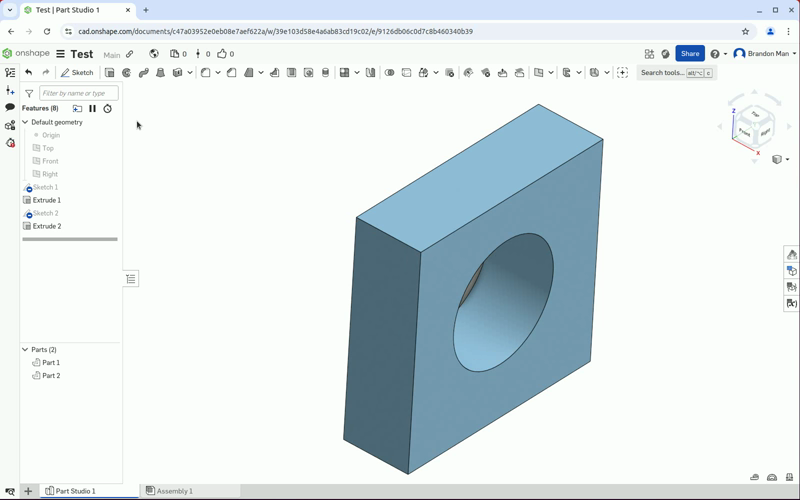
key(down, 2)
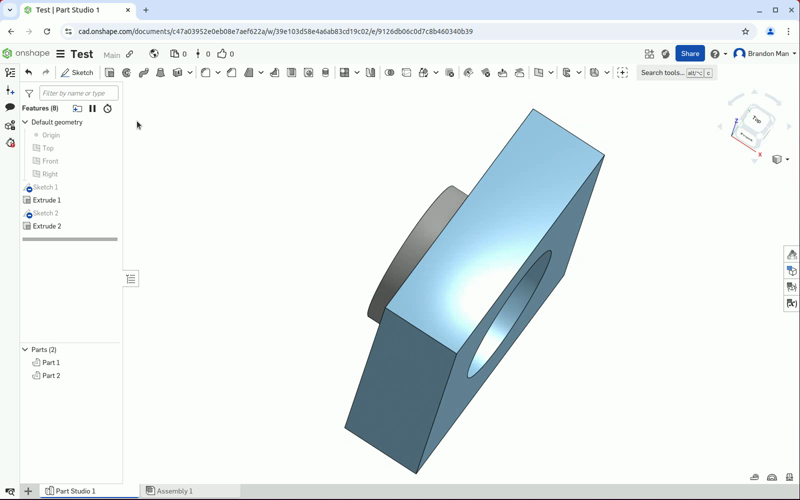
key(up, 2)
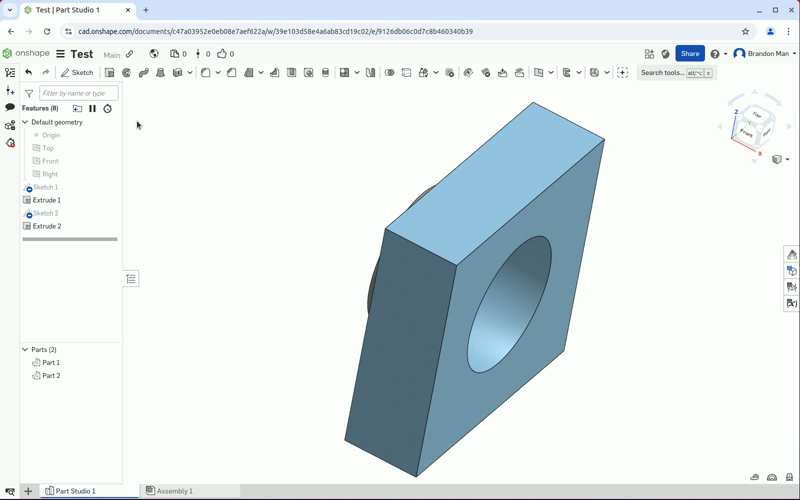
key(left, 2)
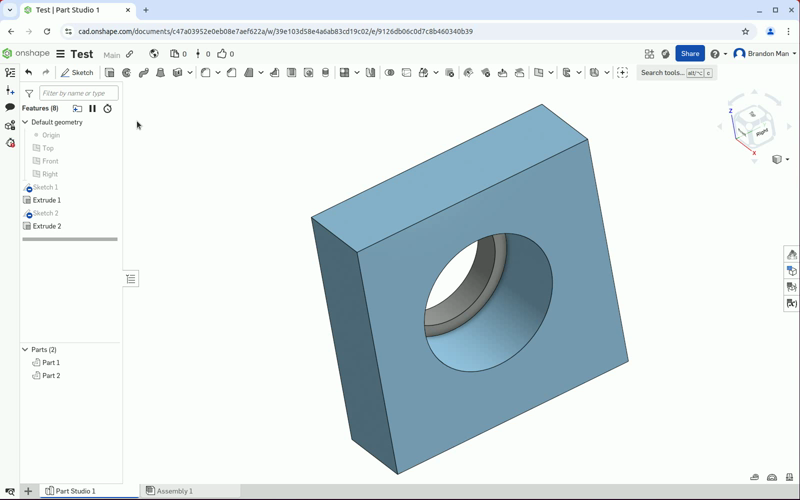
mouse_move(73, 189)
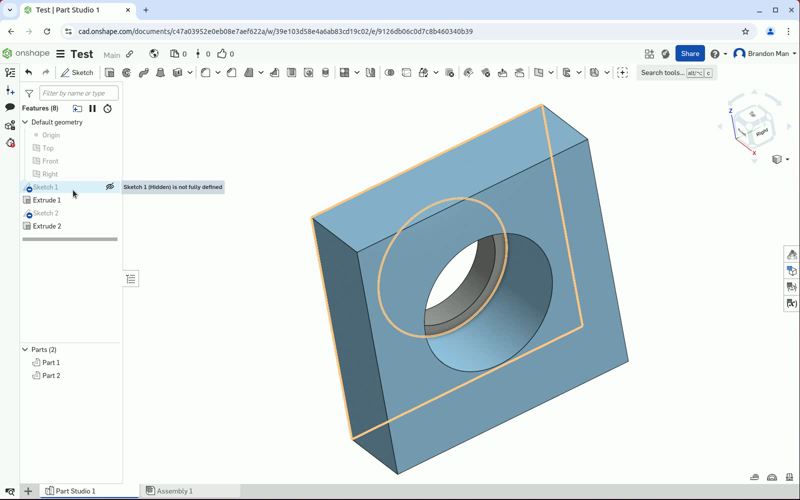
click(73, 189)